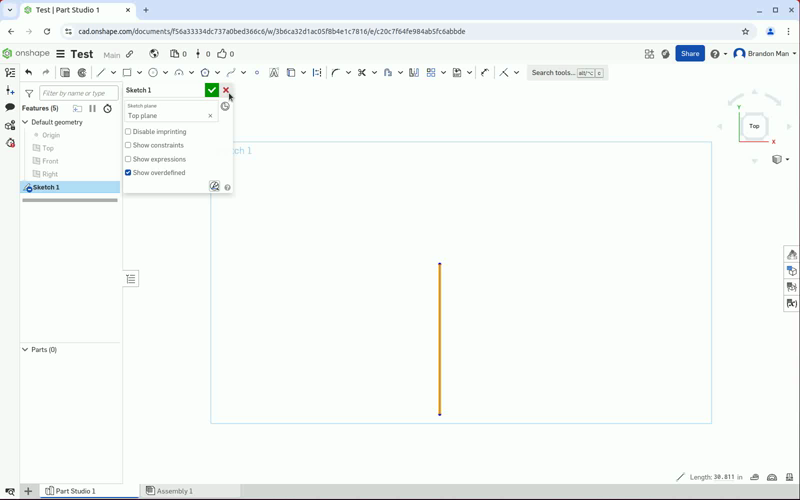
key(shift+h)
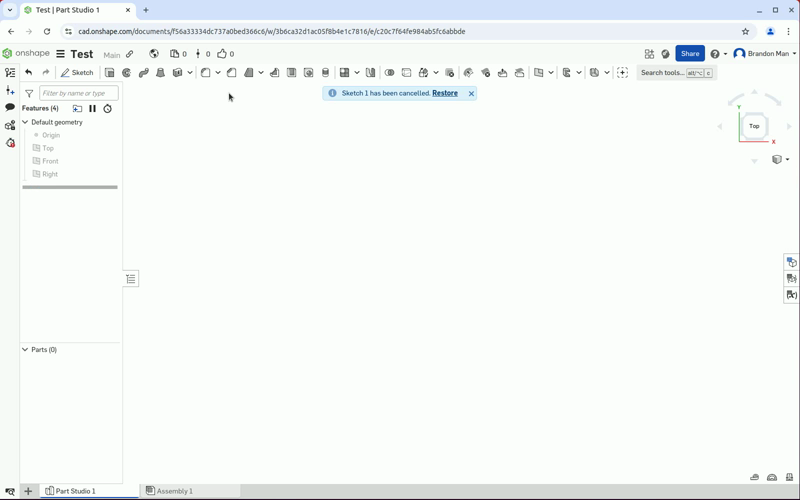
mouse_move(73, 352)
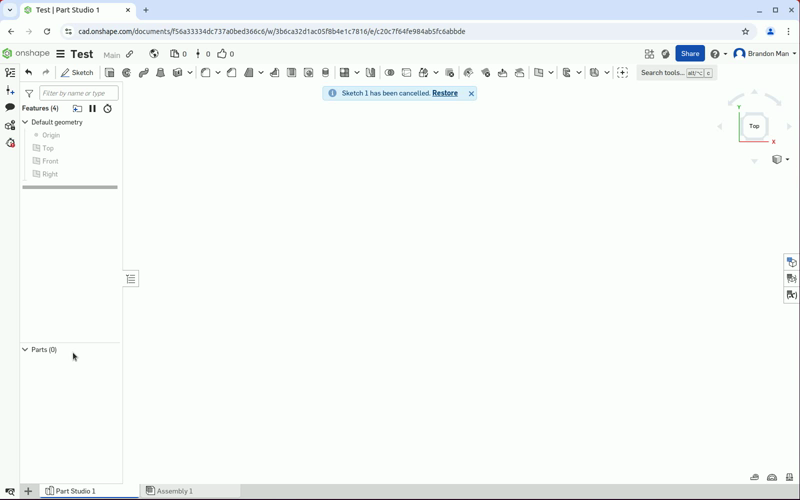
key(y)
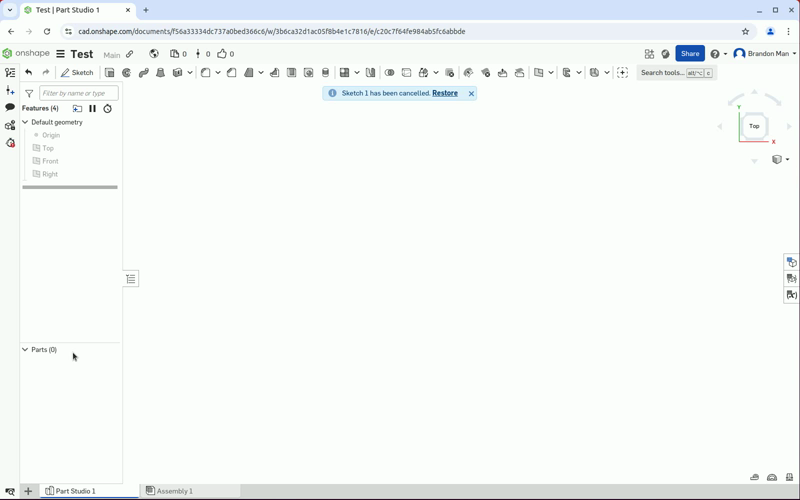
key(shift+p)
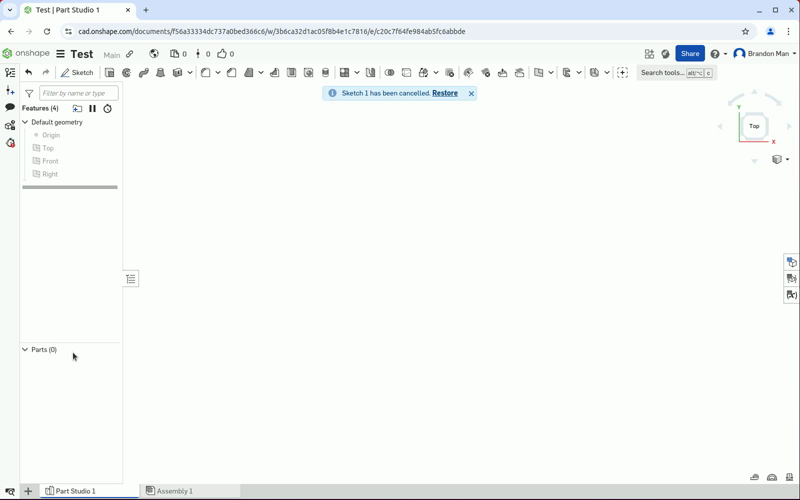
key(space)
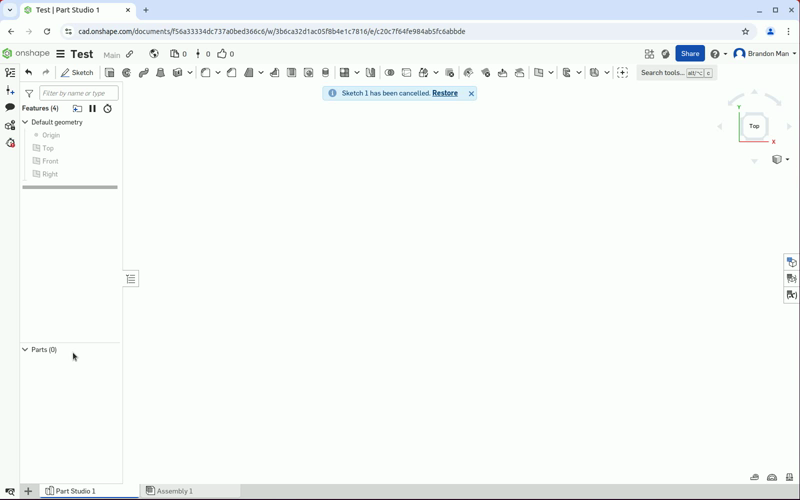
key_down(shift)
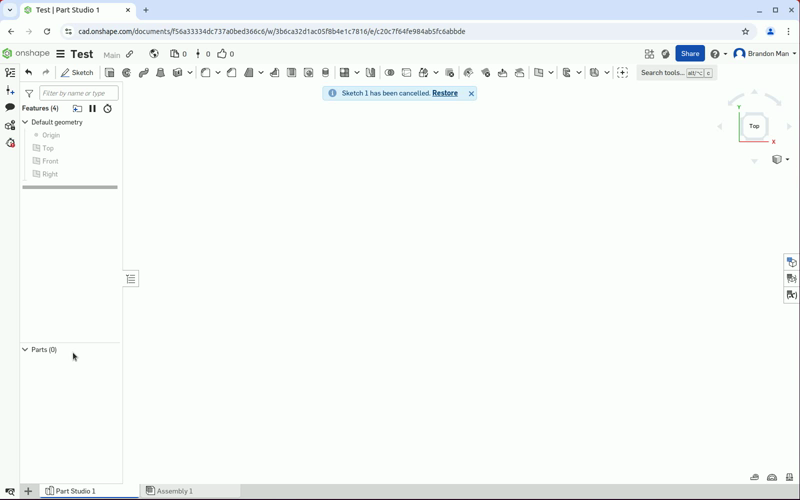
key(up)
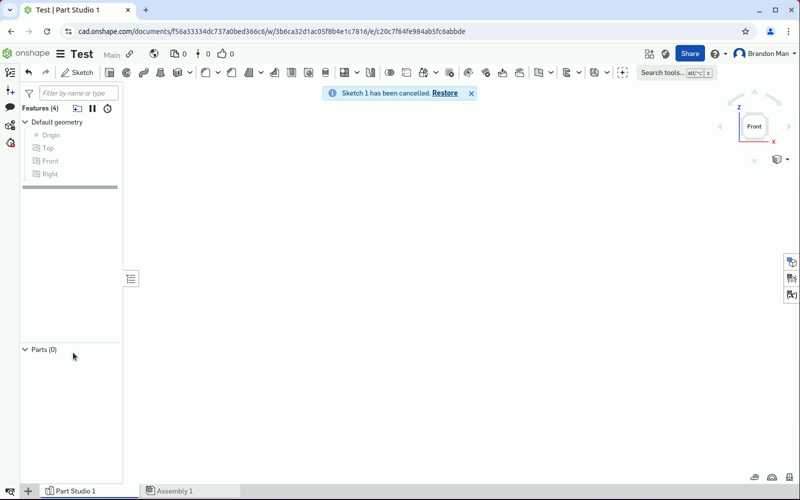
key_up(shift)
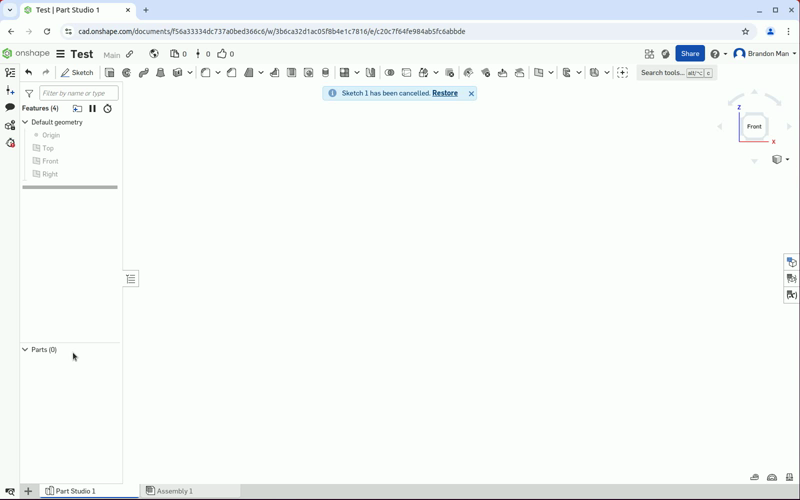
mouse_move(73, 352)
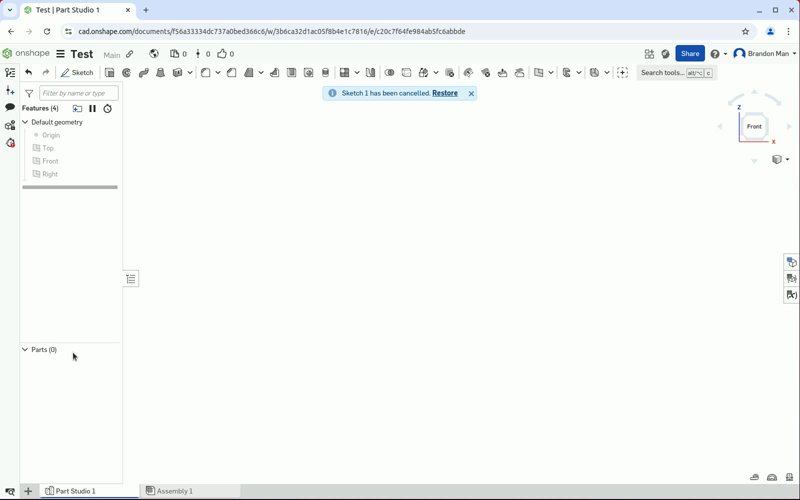
key(shift+y)
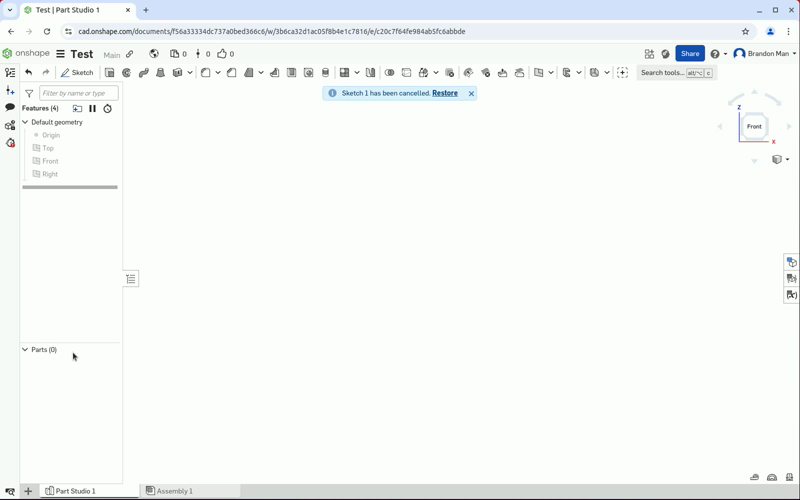
key(shift+s)
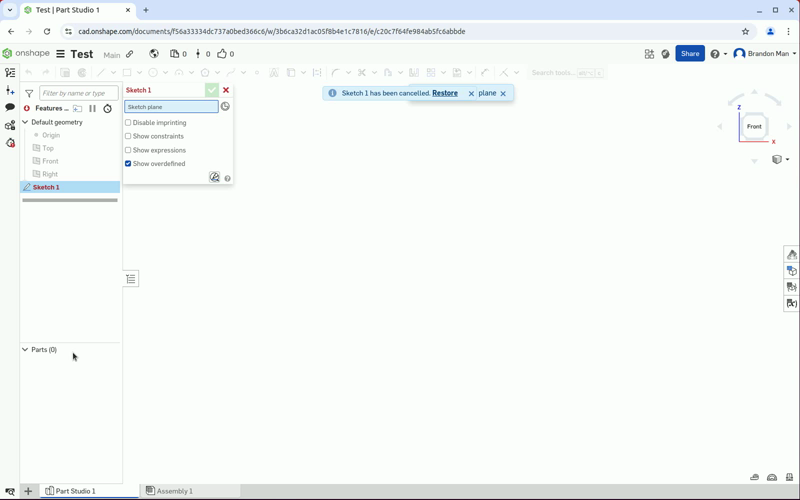
mouse_move(73, 163)
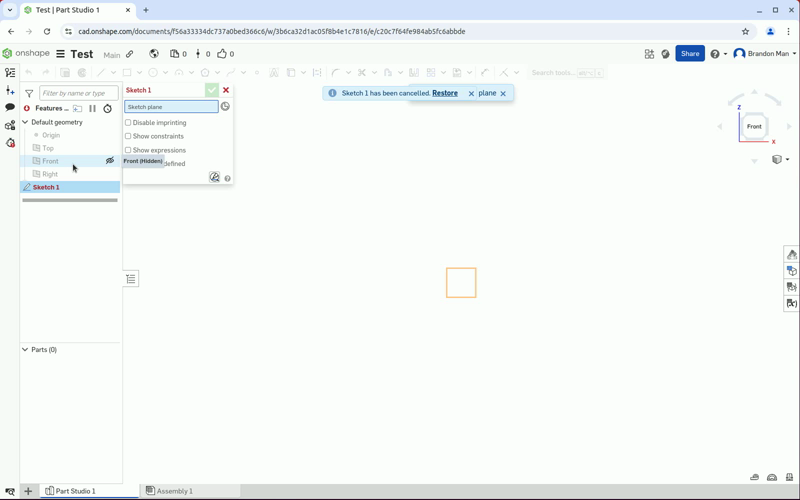
click(73, 163)
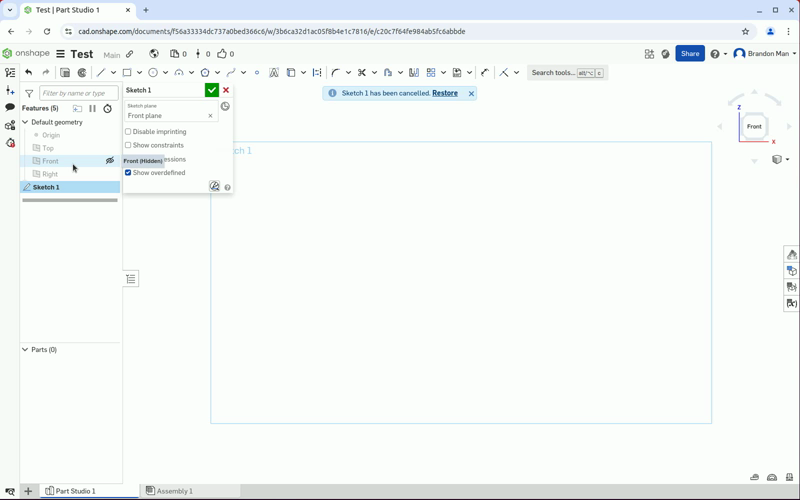
mouse_move(73, 352)
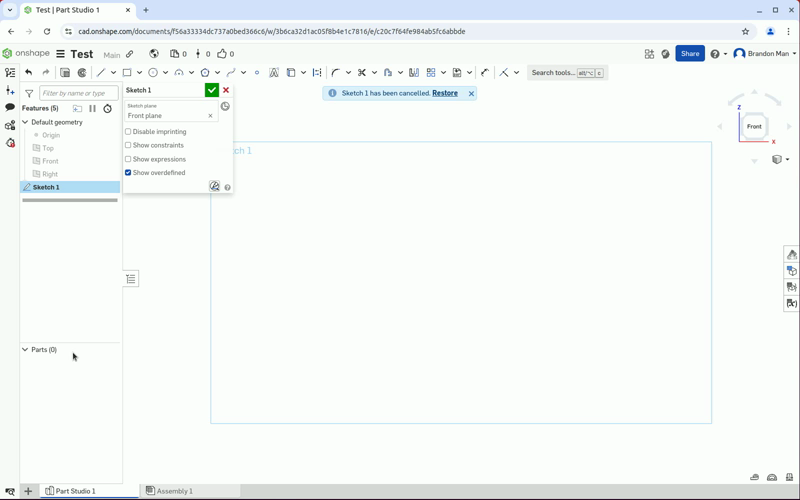
key(y)
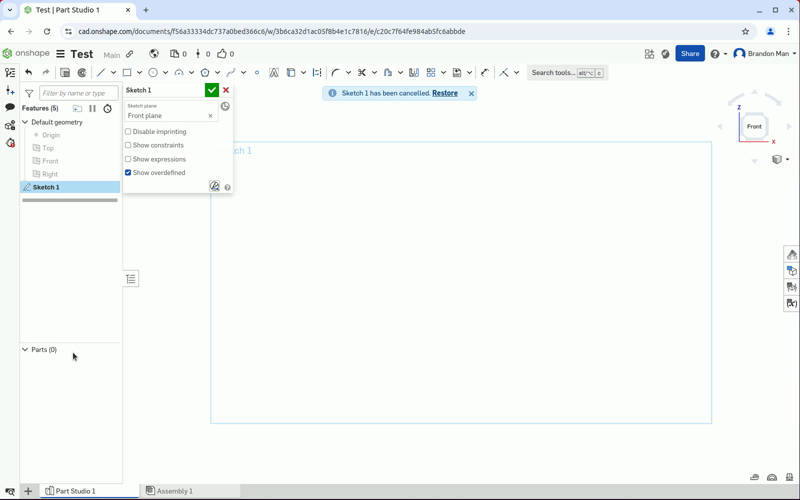
key(c)
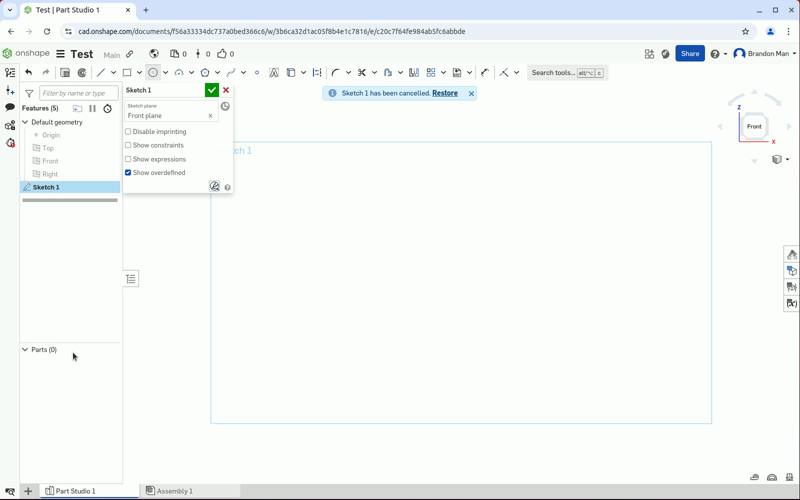
key_down(shift)
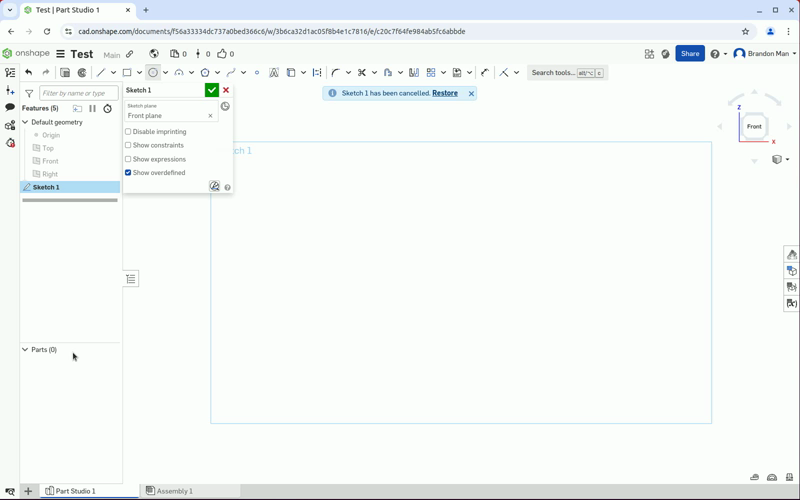
mouse_move(461, 282)
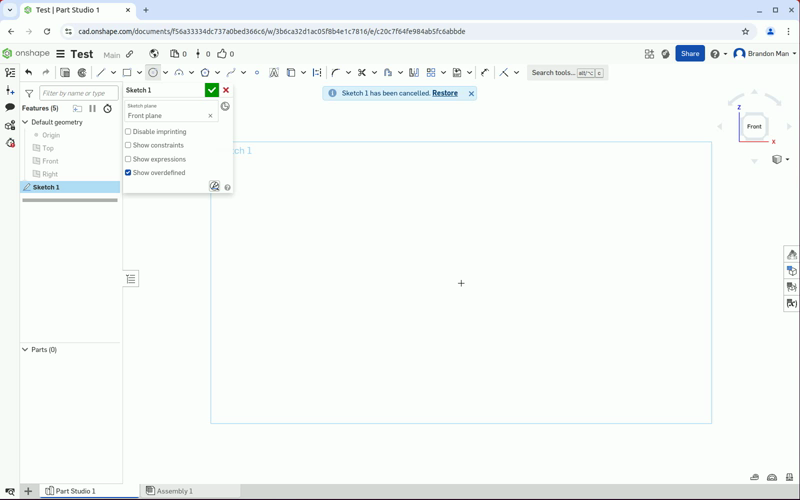
click(461, 282)
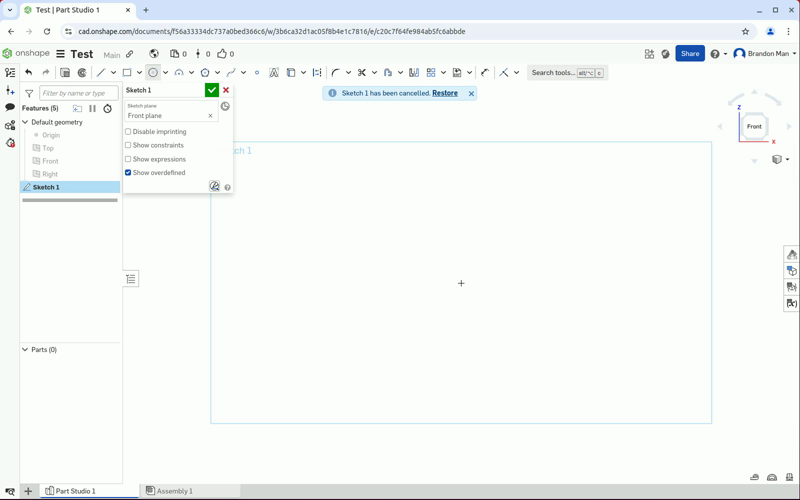
key_up(shift)
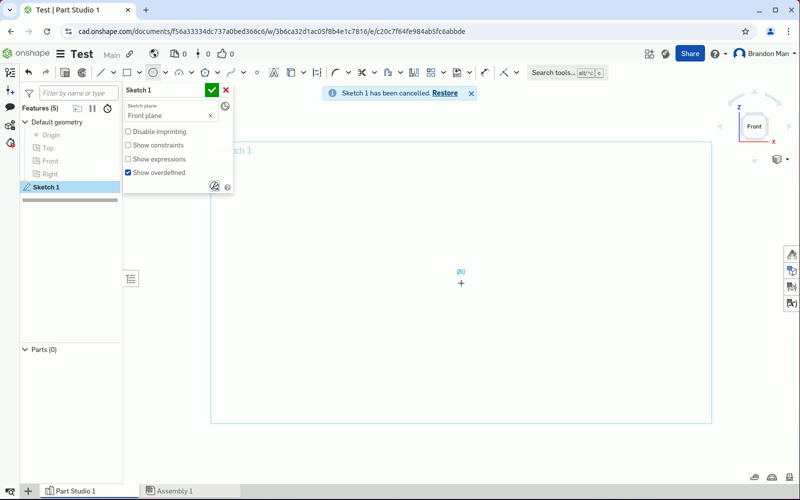
mouse_move(572, 282)
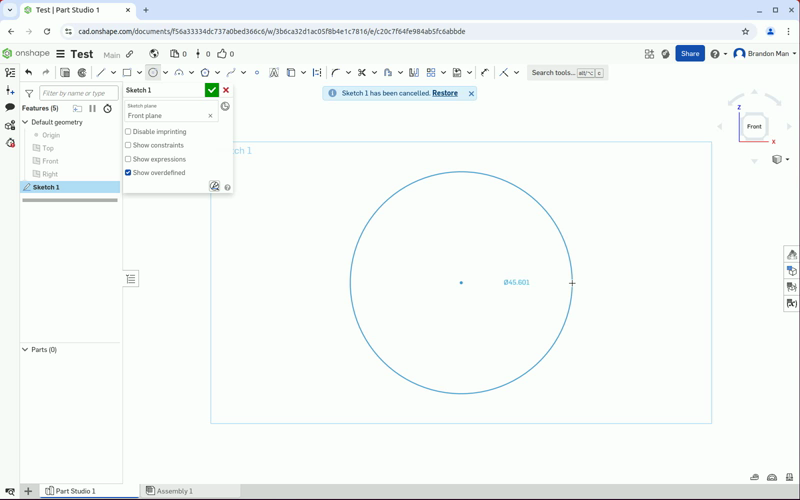
click(572, 282)
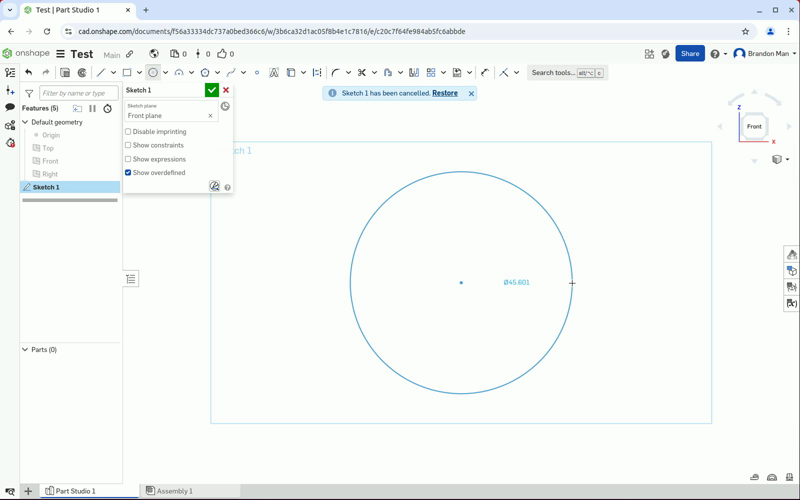
key(esc)
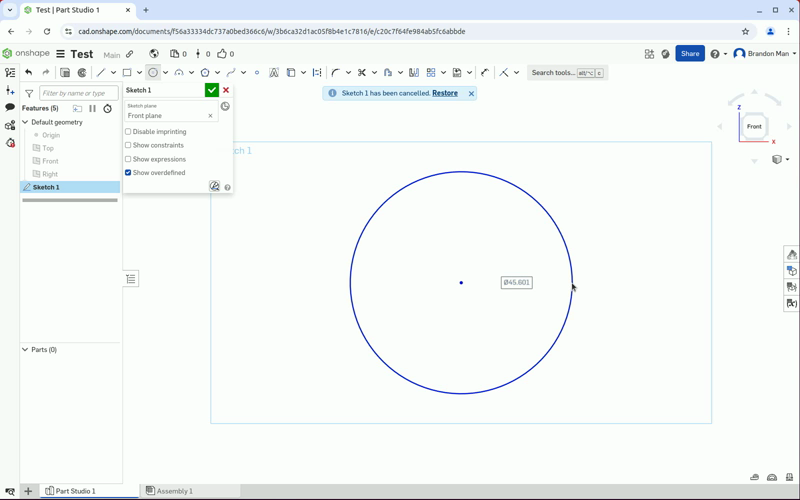
mouse_move(464, 303)
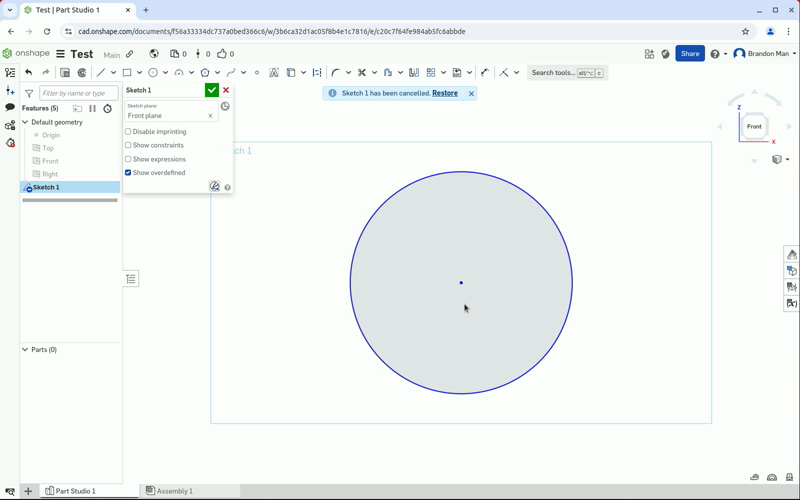
click(464, 303)
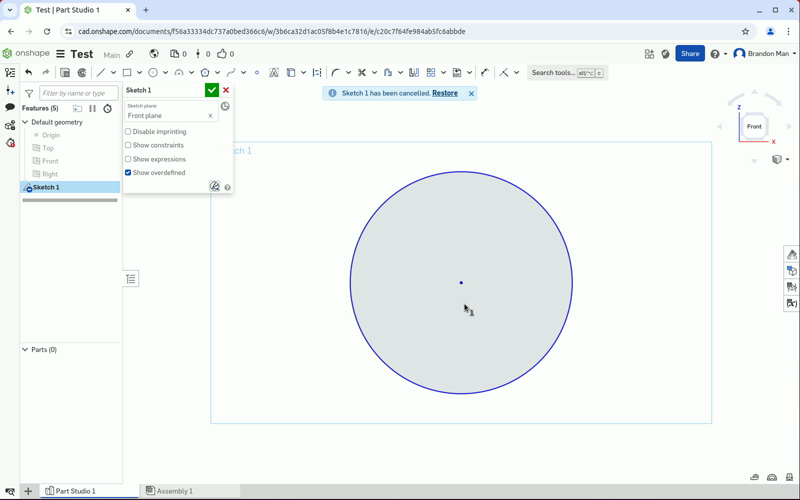
mouse_move(73, 352)
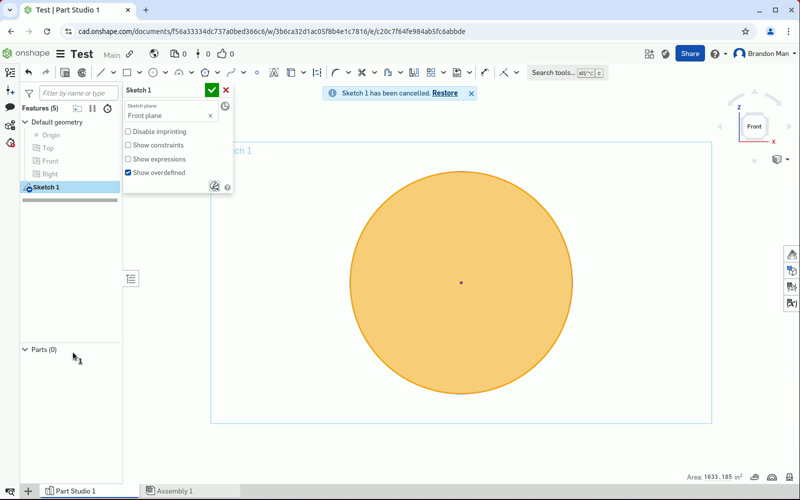
key(shift+y)
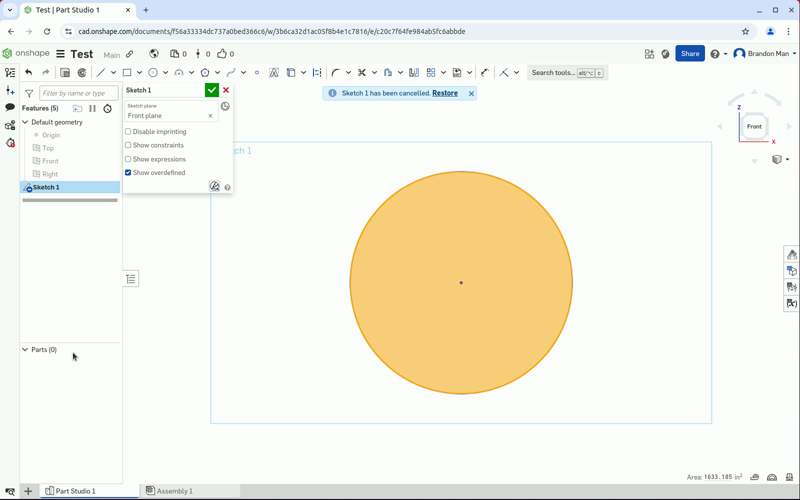
key(shift+e)
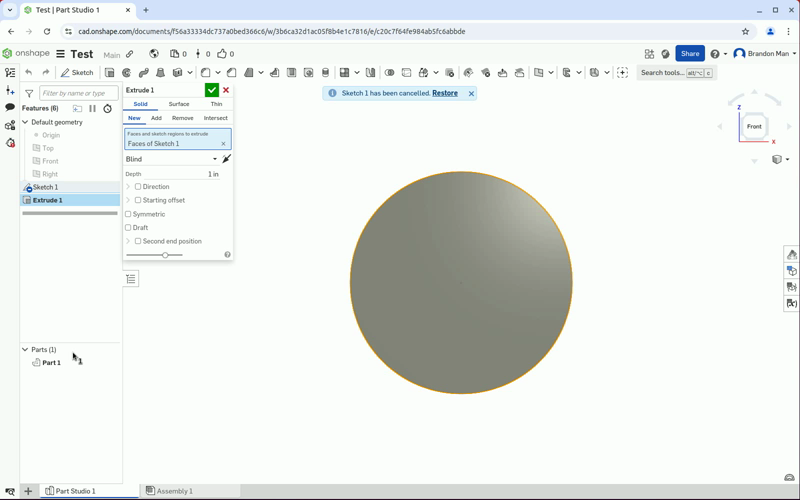
mouse_move(143, 106)
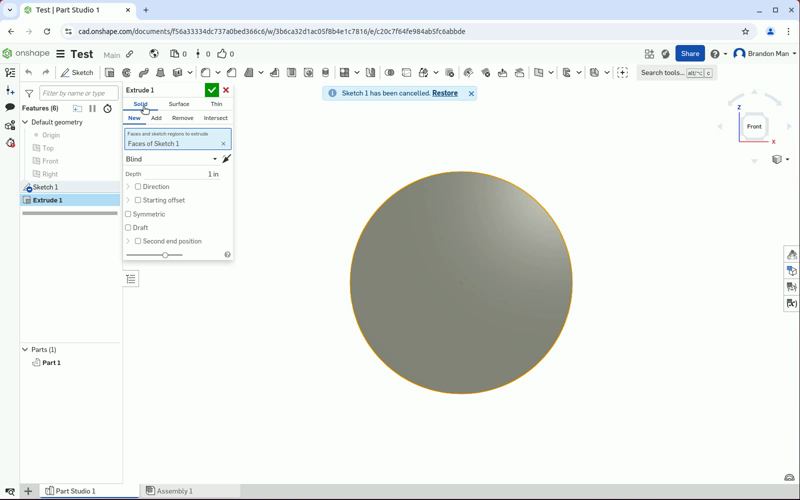
click(143, 106)
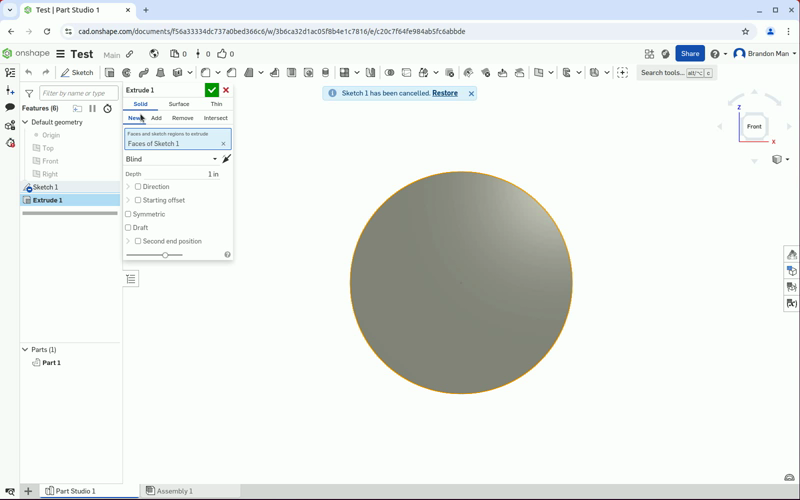
mouse_move(137, 120)
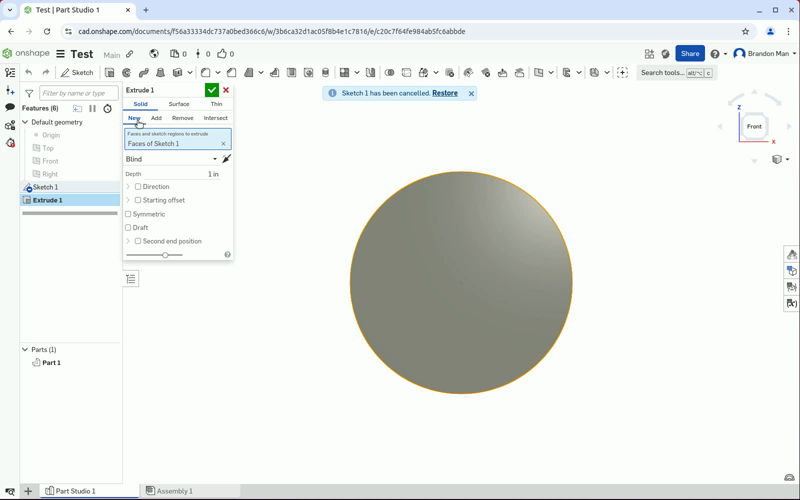
click(137, 120)
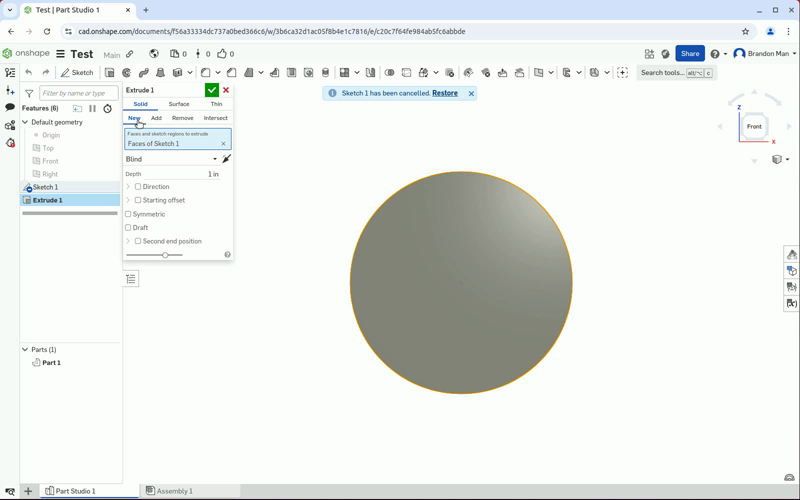
key(tab, 4)
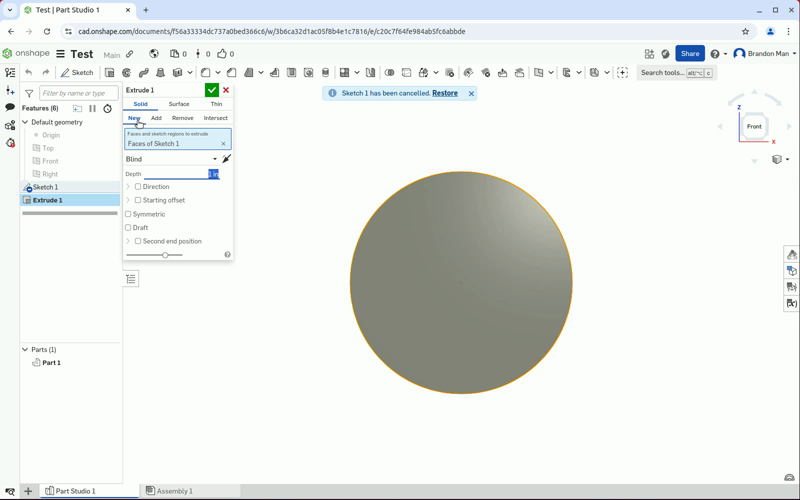
text(15.405)
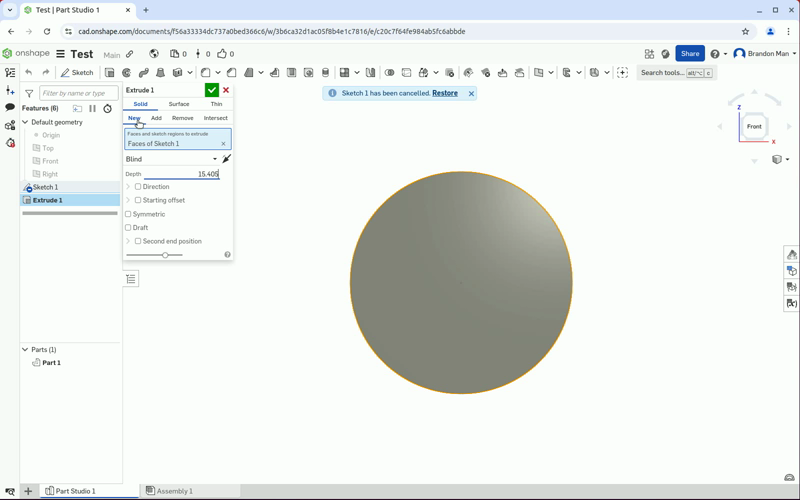
key(enter)
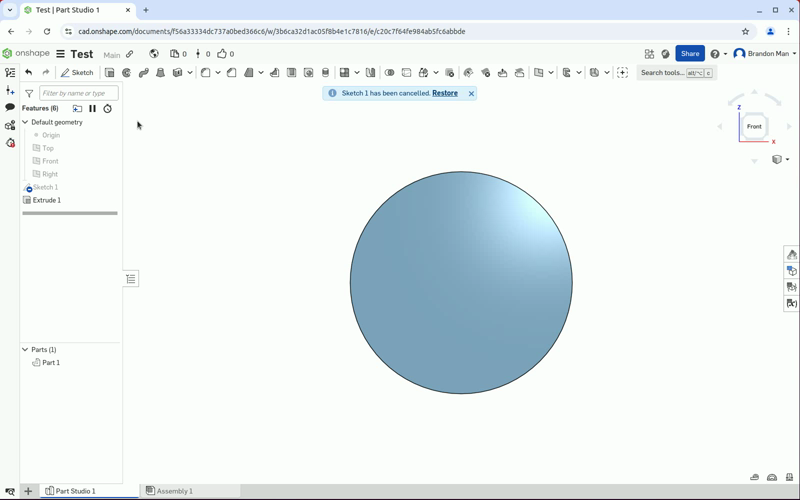
key(shift+h)
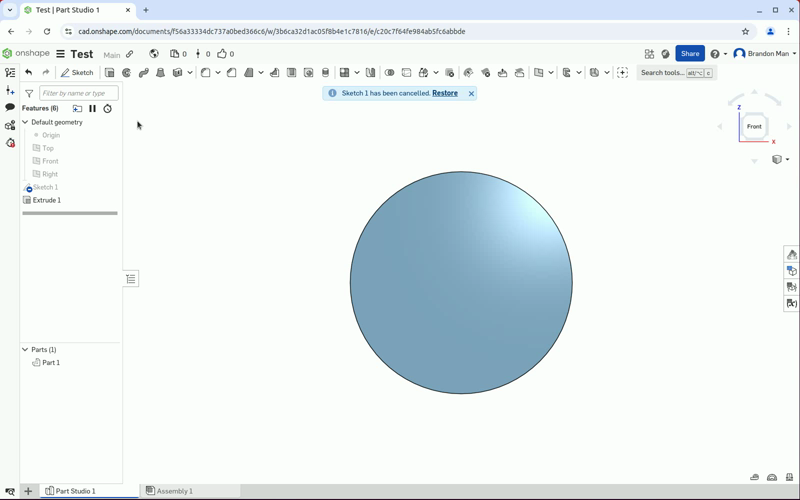
key(shift+h)
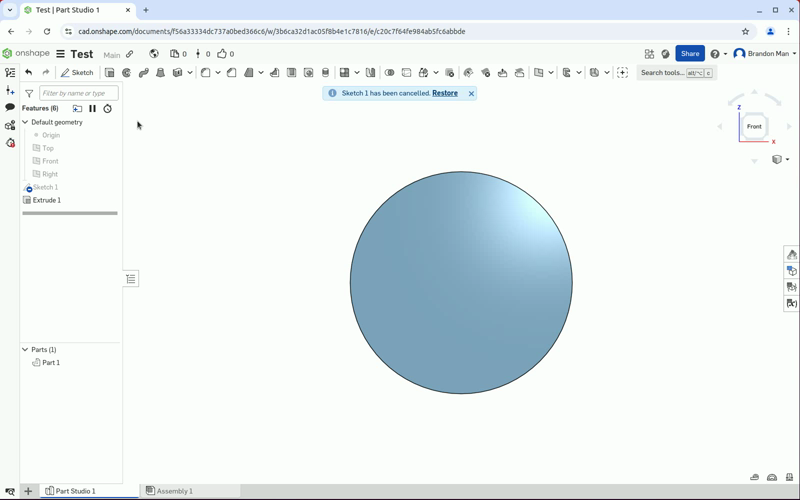
mouse_move(73, 189)
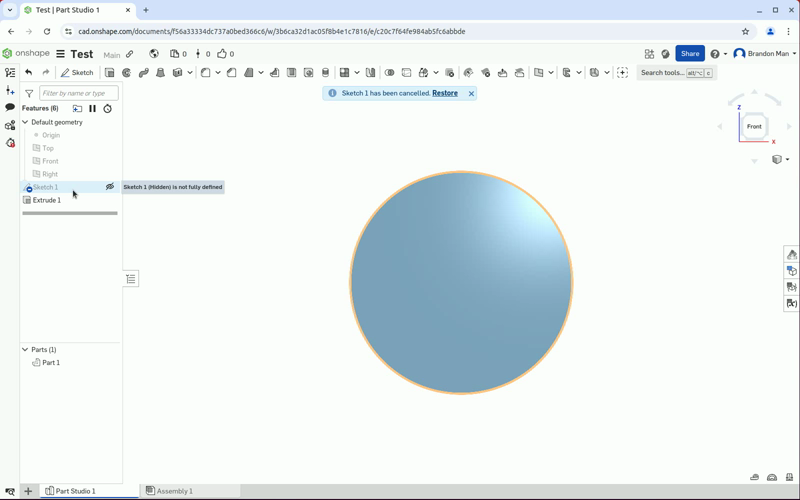
click(73, 189)
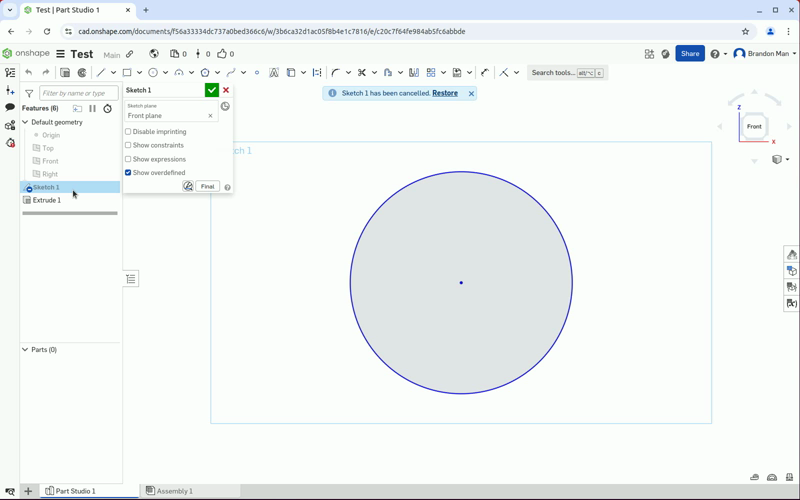
mouse_move(229, 92)
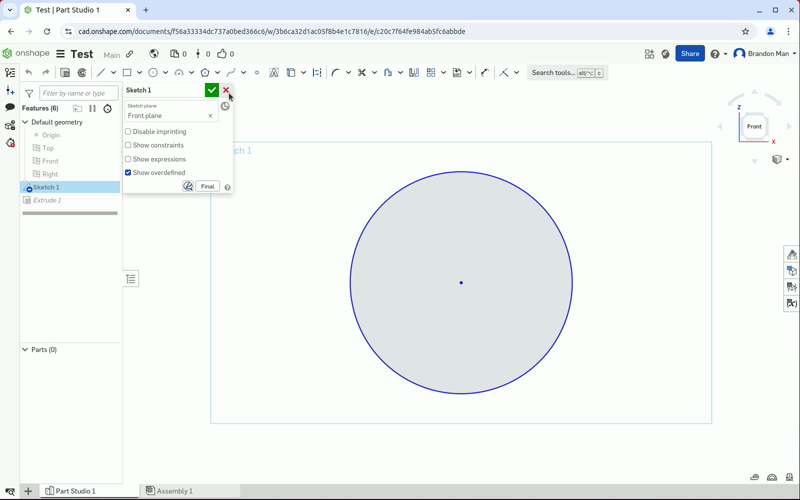
click(229, 92)
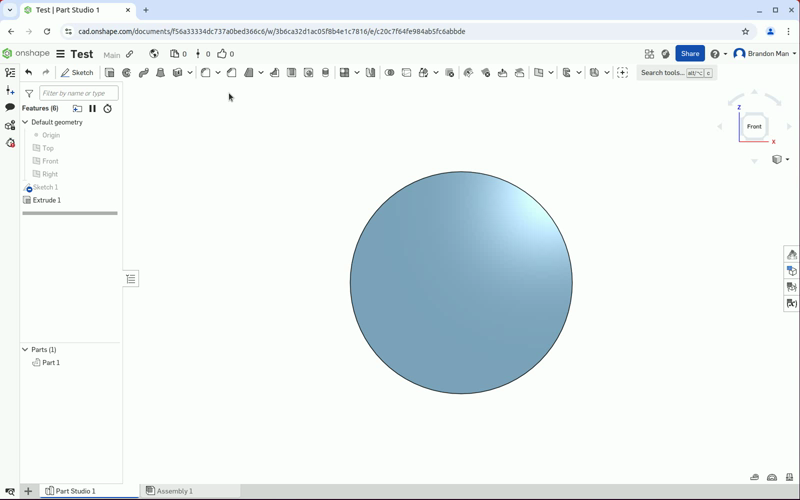
mouse_move(541, 75)
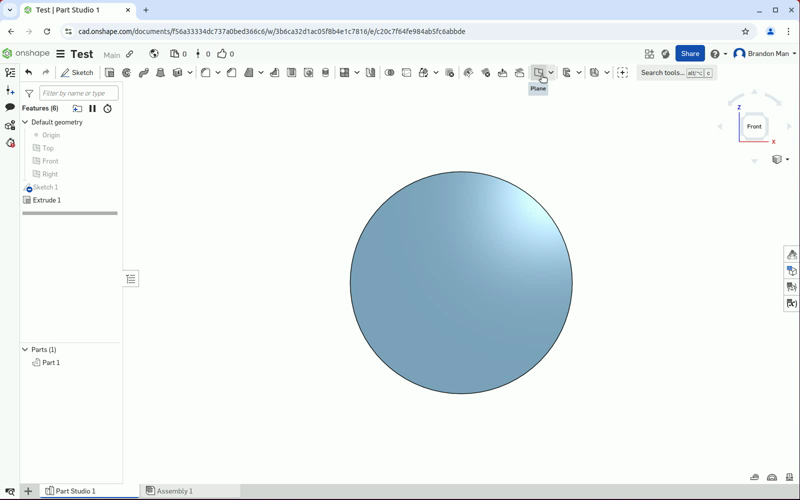
click(541, 75)
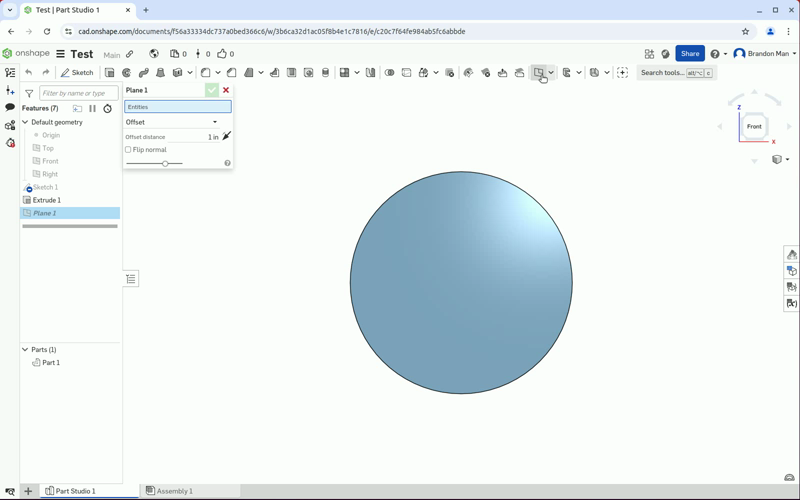
mouse_move(73, 163)
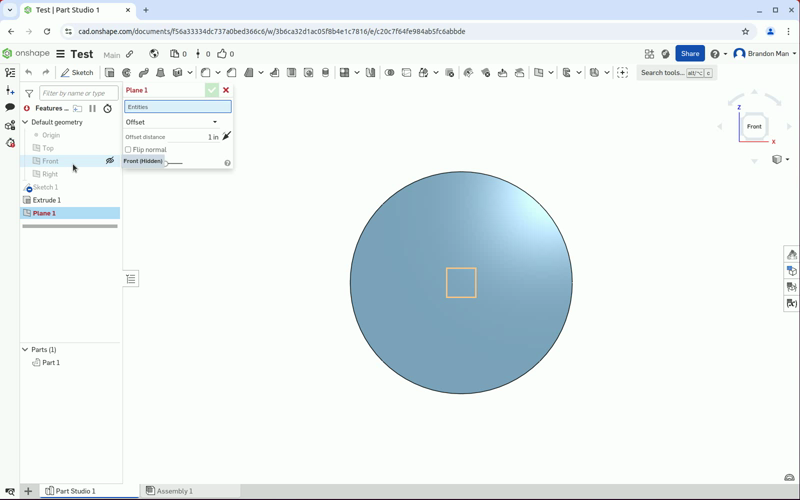
click(73, 163)
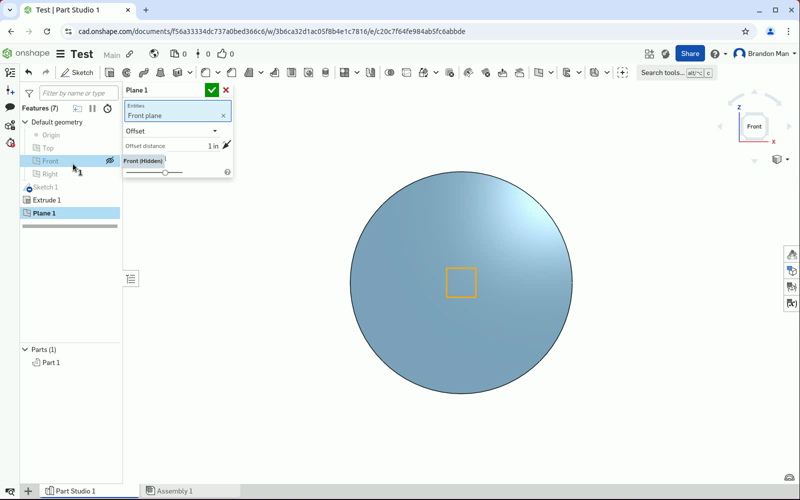
key(tab, 2)
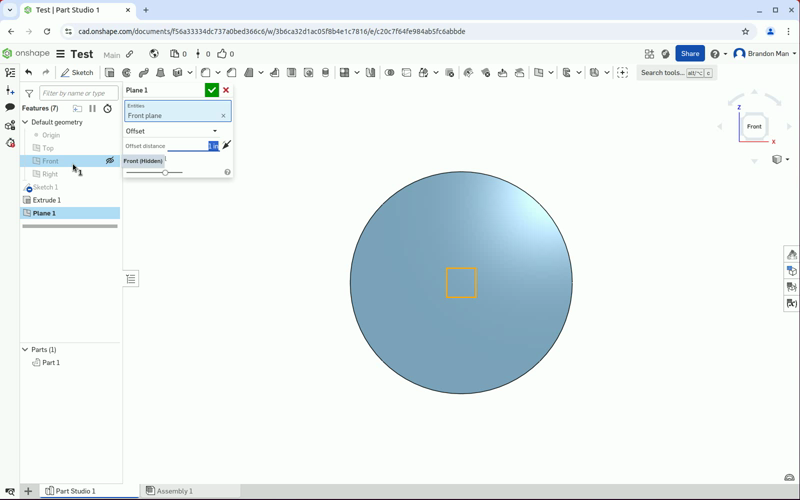
text(15.405)
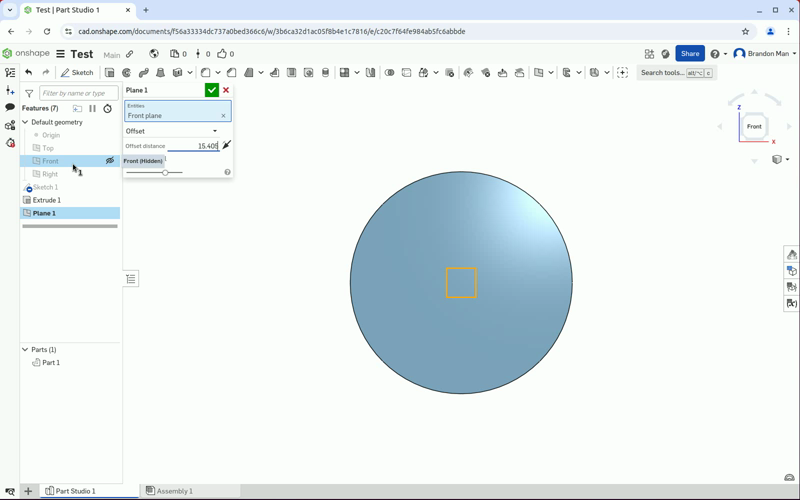
key(enter, 2)
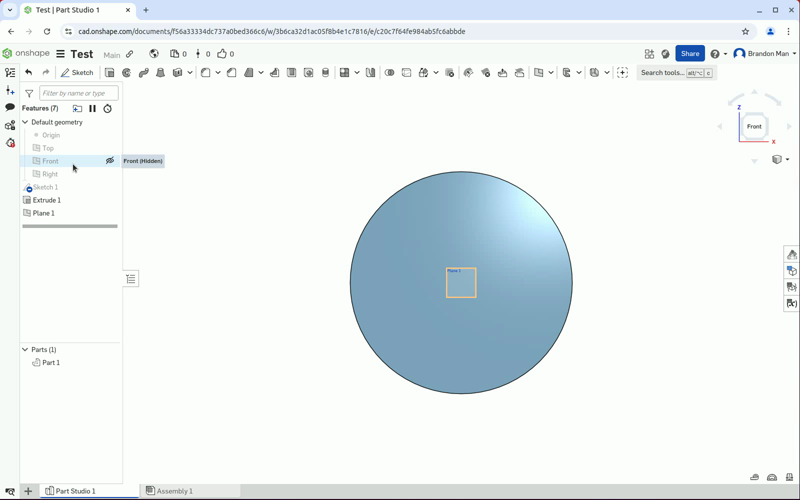
key(shift+s)
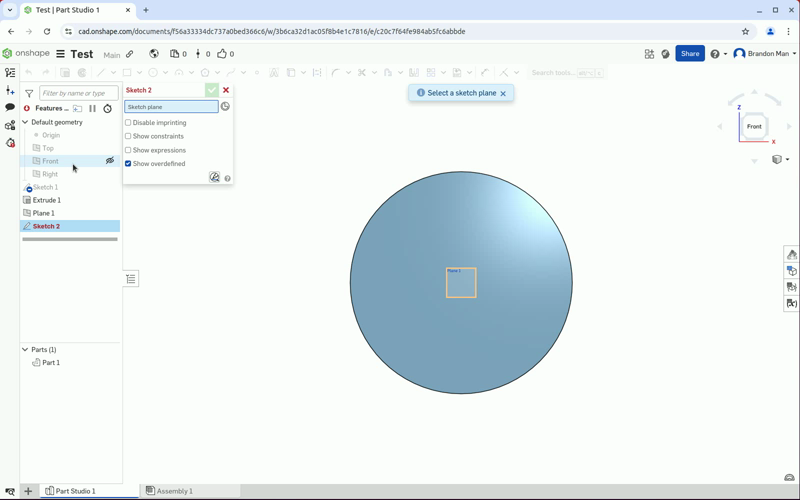
mouse_move(73, 215)
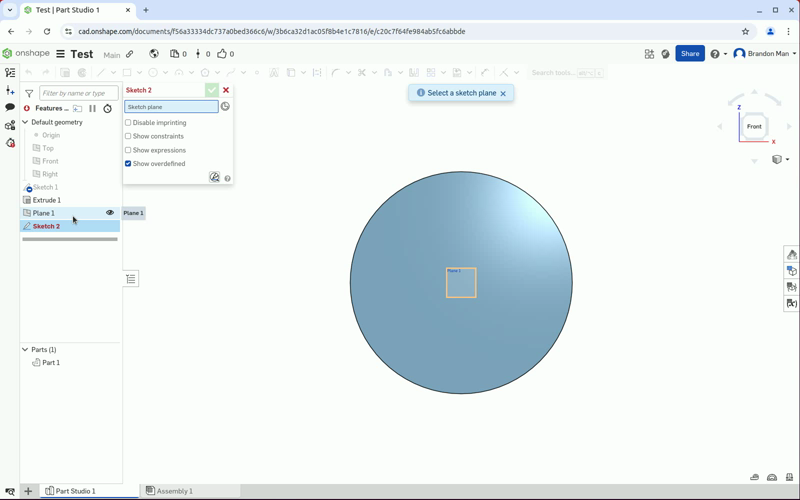
click(73, 215)
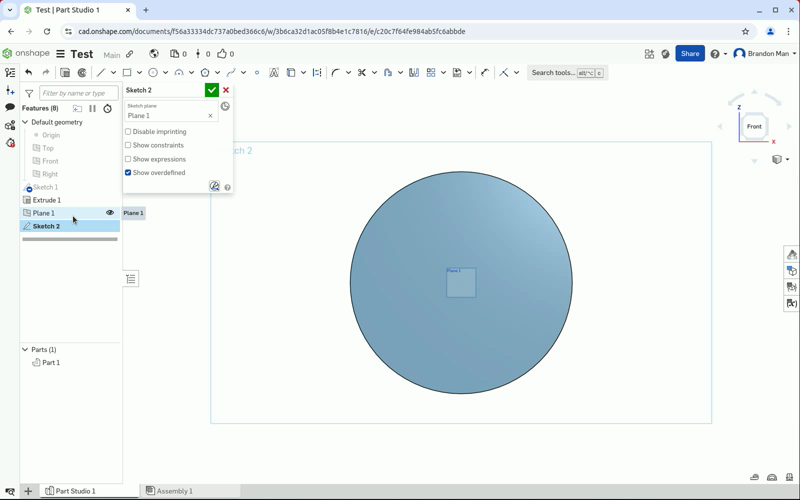
mouse_move(73, 352)
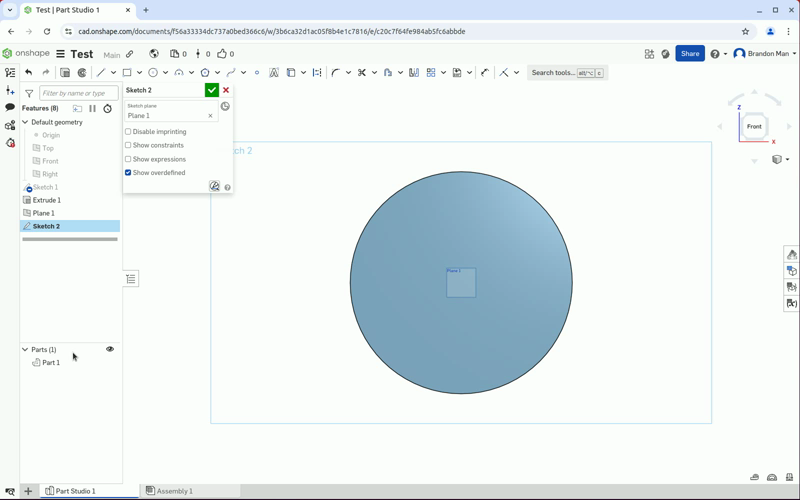
key(y)
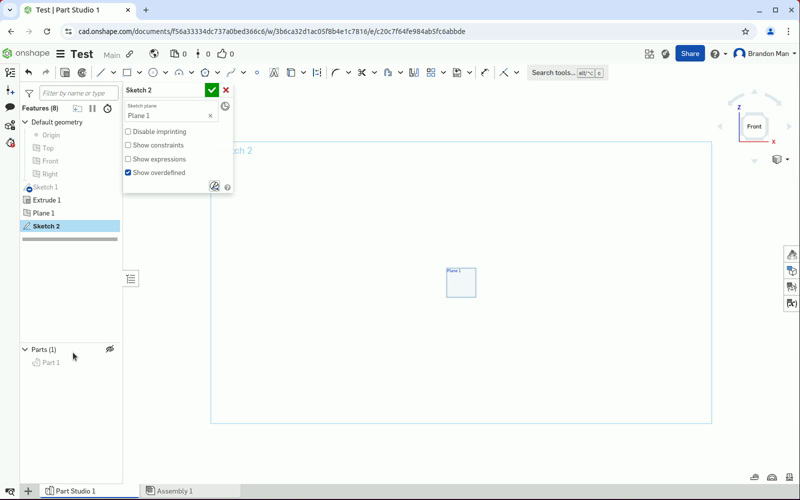
key(c)
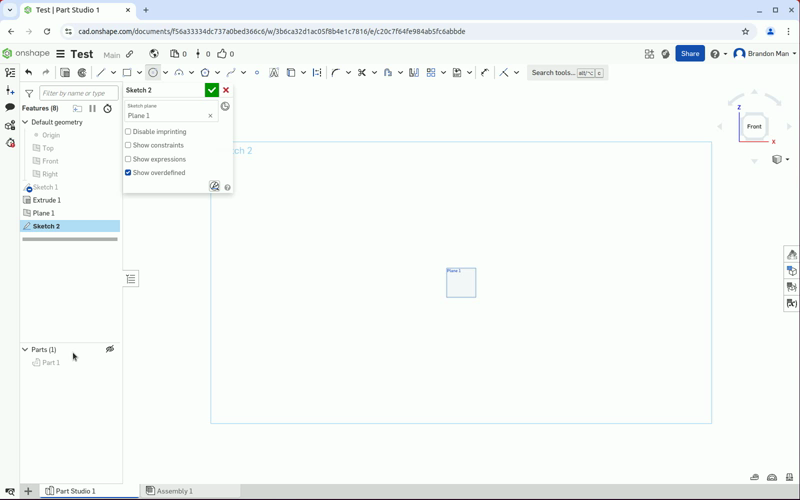
key_down(shift)
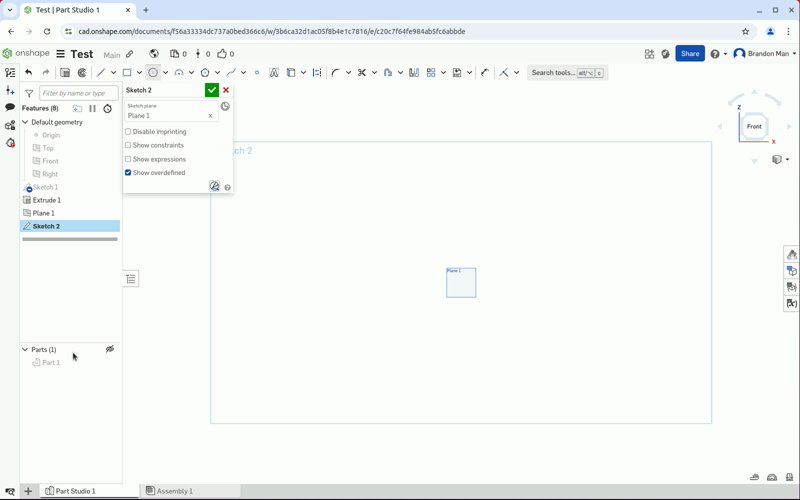
mouse_move(461, 282)
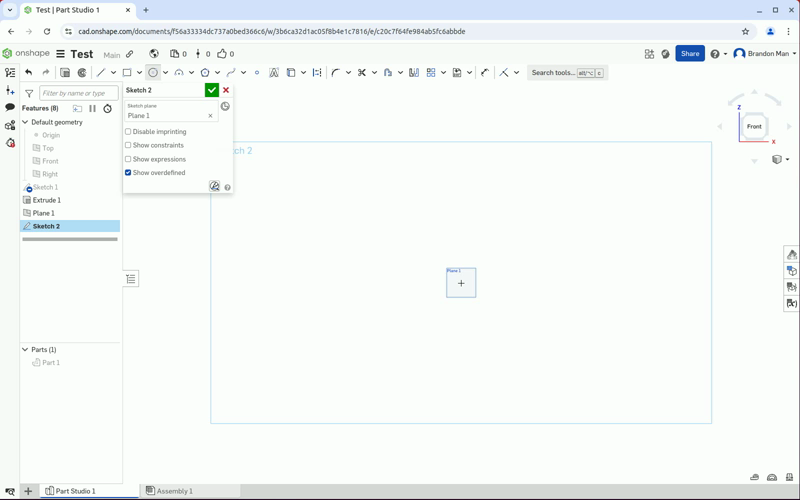
click(461, 282)
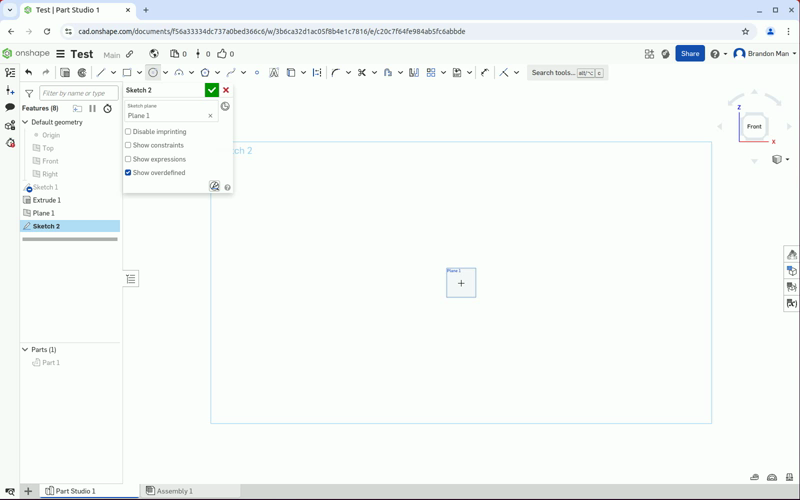
key_up(shift)
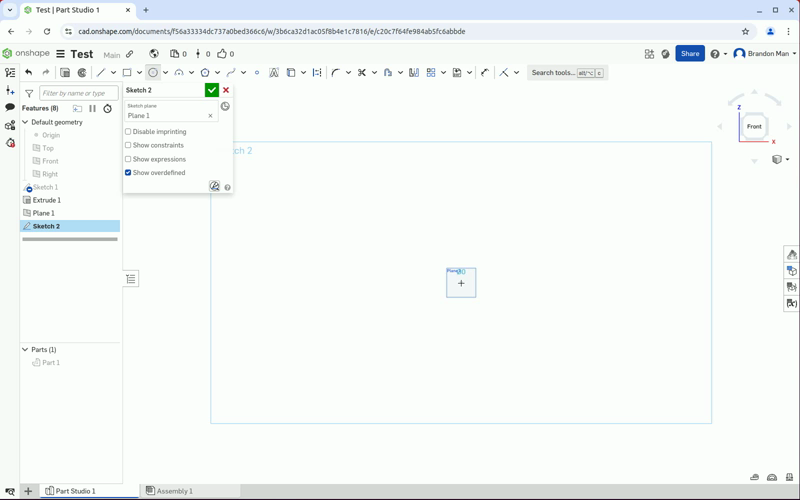
mouse_move(475, 282)
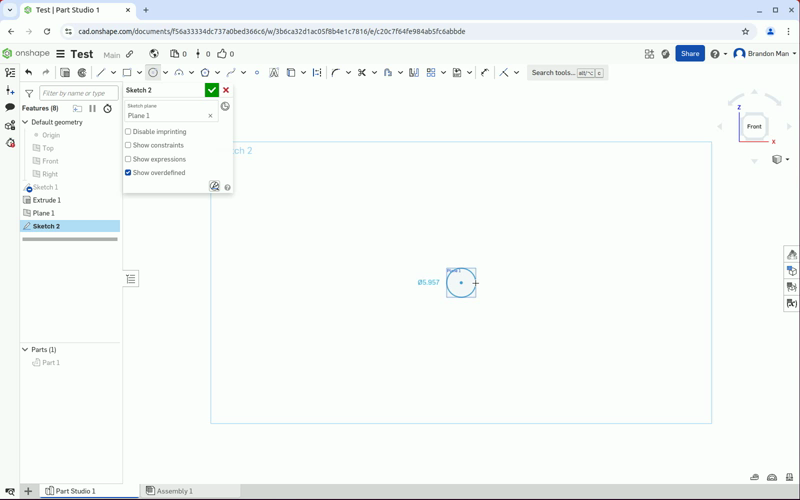
click(475, 282)
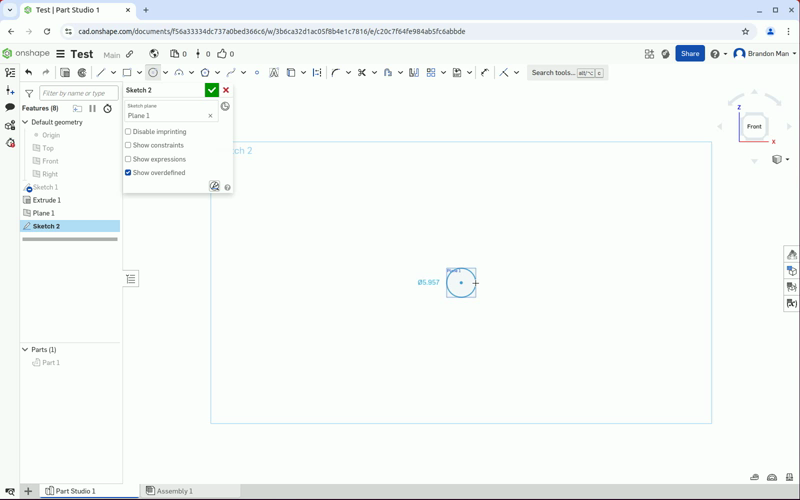
key(esc)
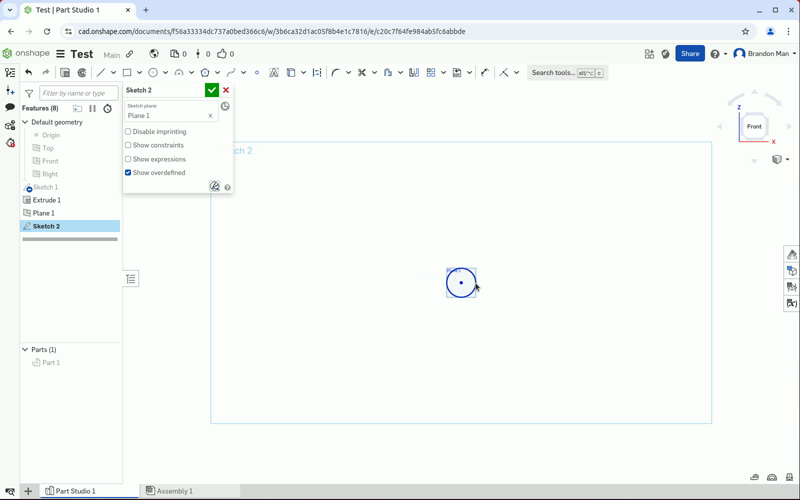
mouse_move(466, 272)
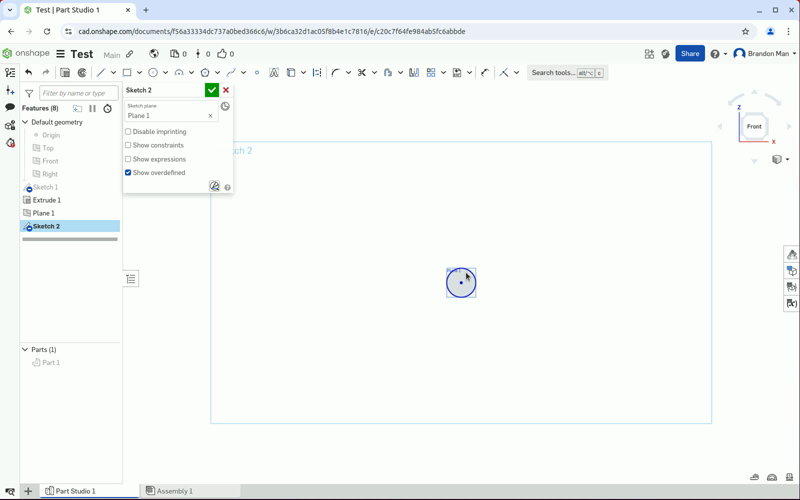
scroll(6)
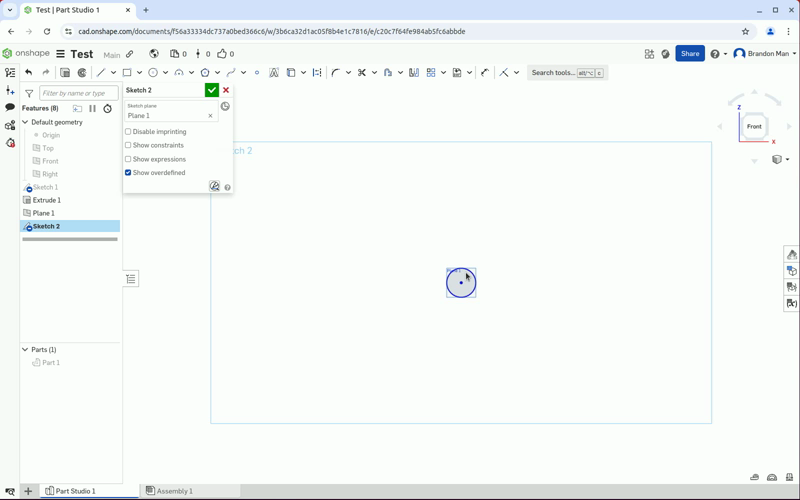
scroll(6)
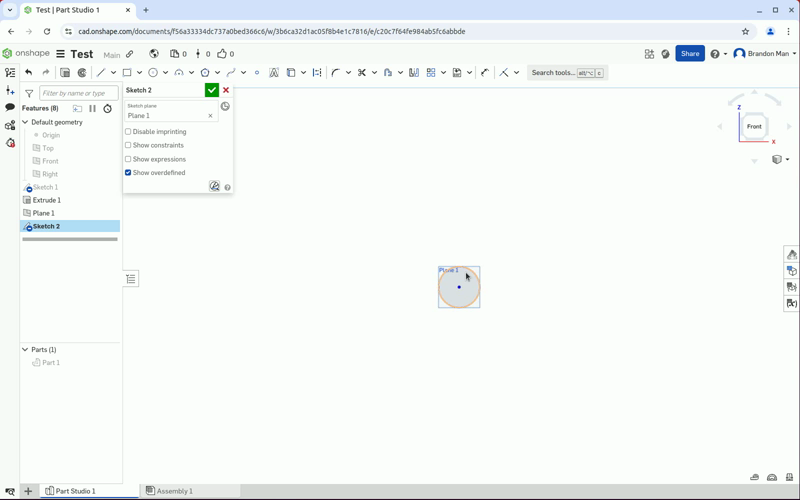
scroll(6)
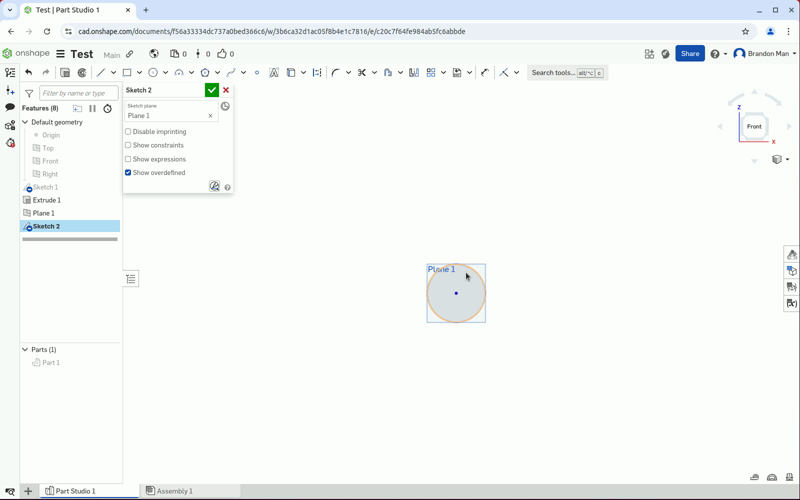
scroll(6)
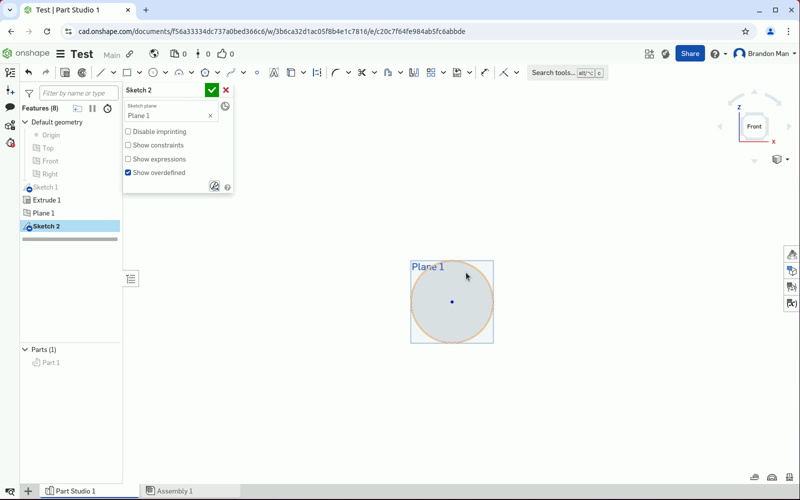
scroll(6)
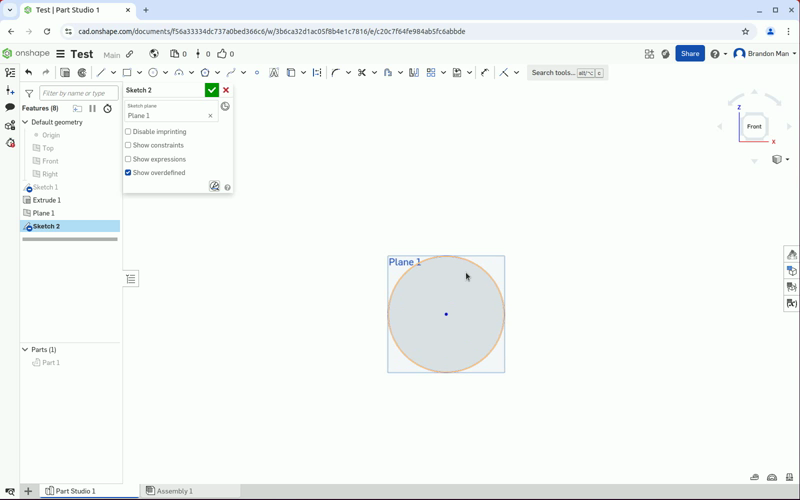
scroll(6)
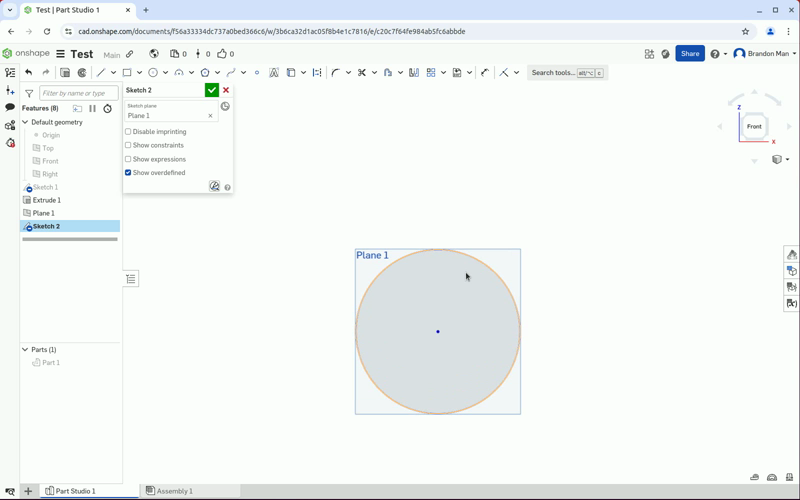
scroll(6)
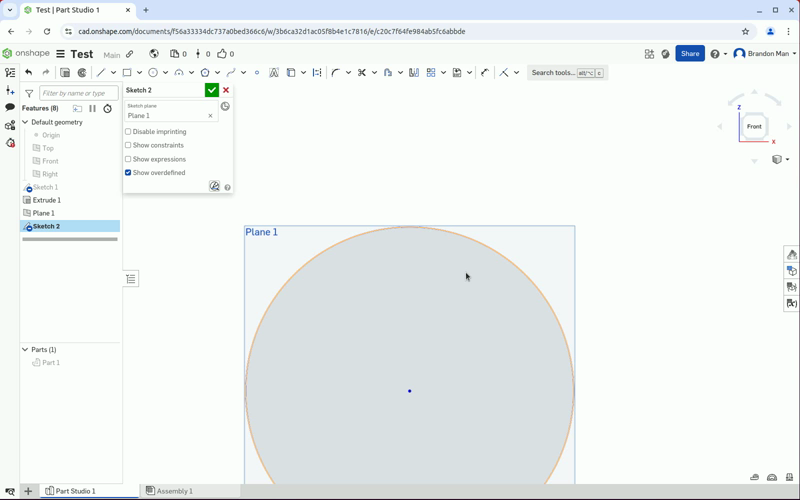
click(466, 272)
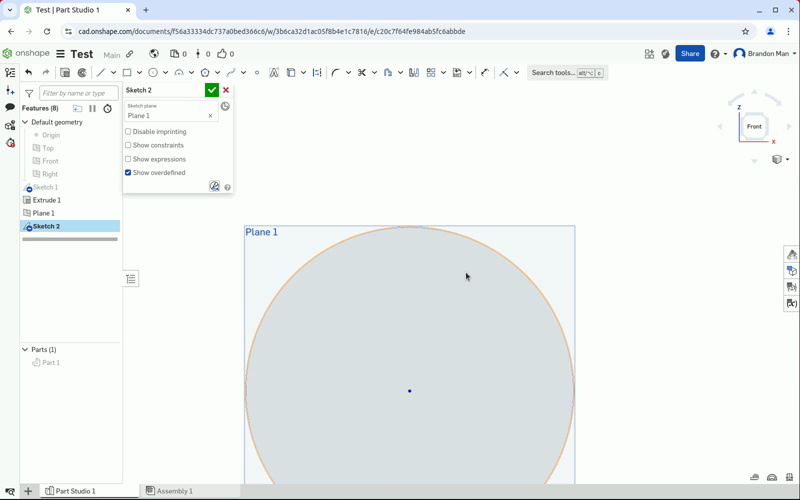
scroll(-6)
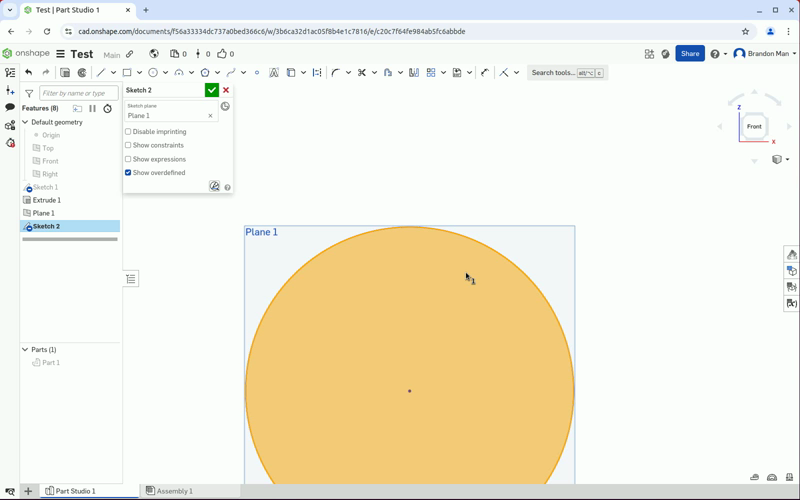
scroll(-6)
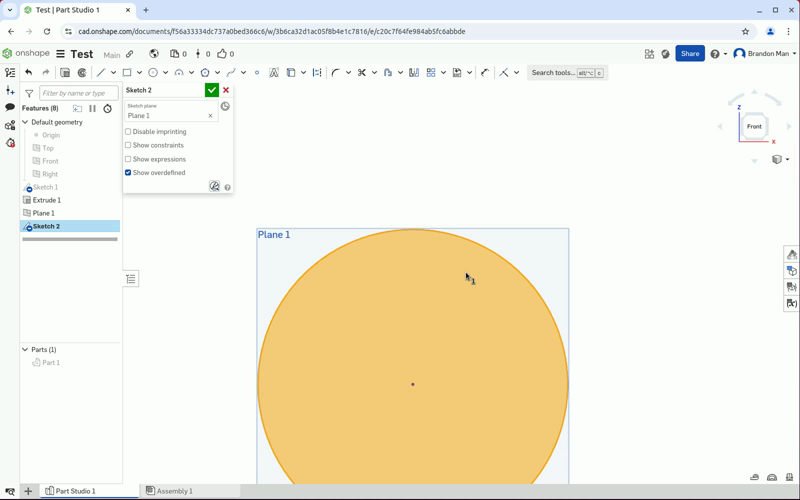
scroll(-6)
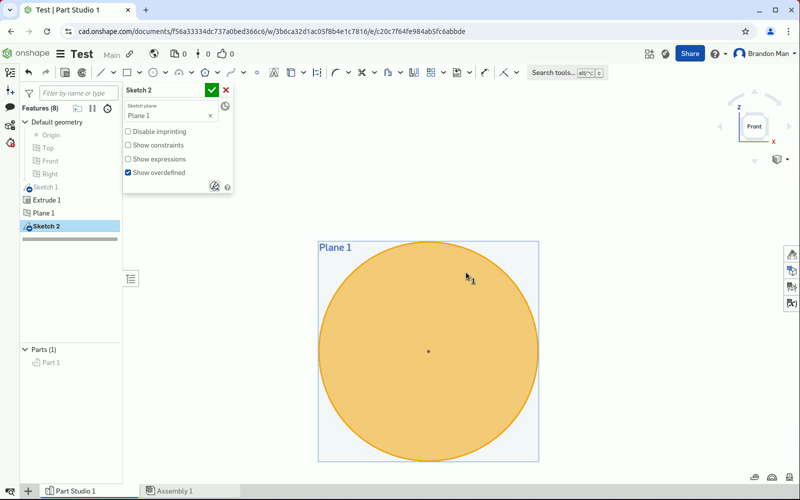
scroll(-6)
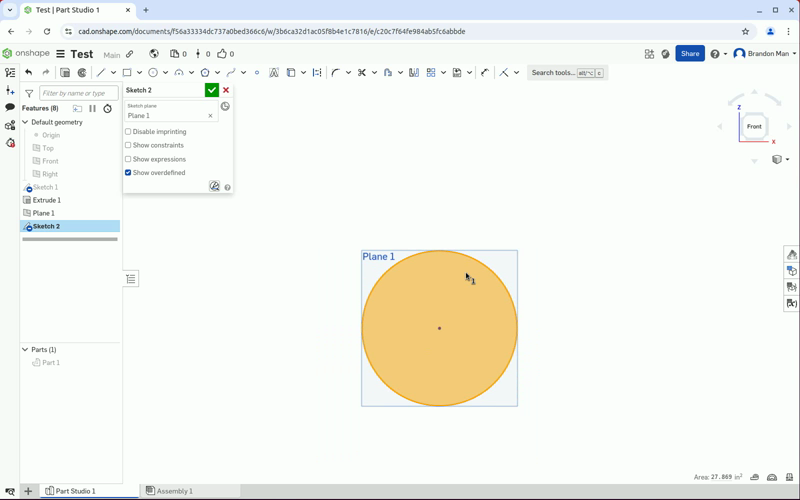
scroll(-6)
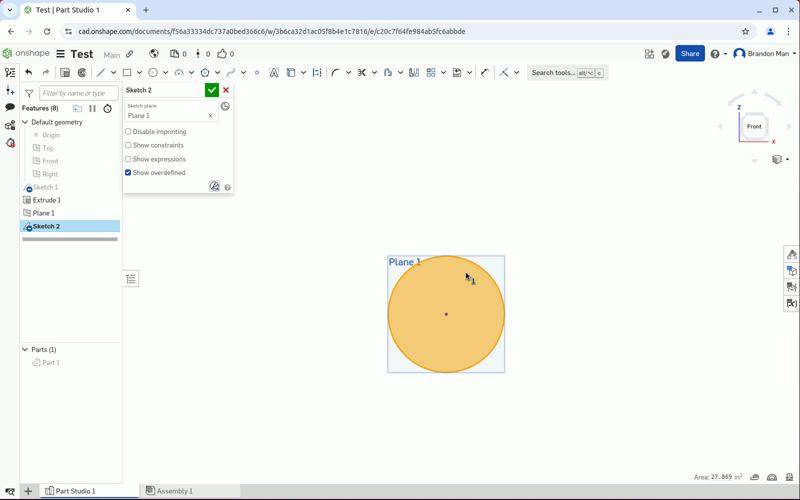
scroll(-6)
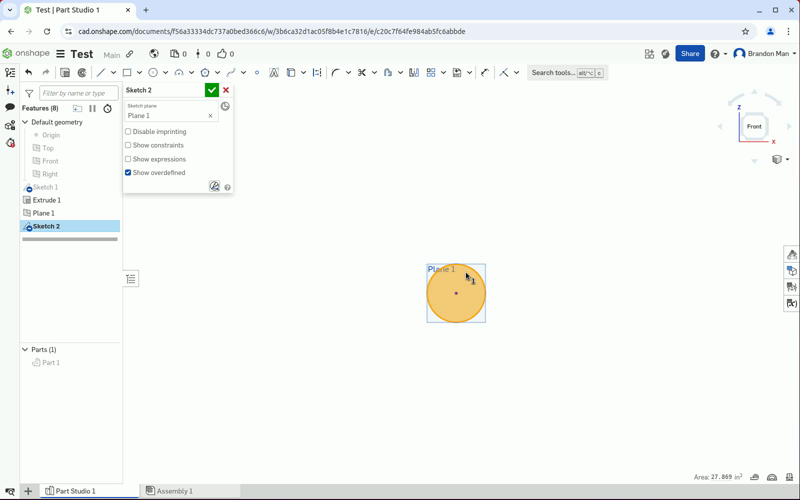
scroll(-6)
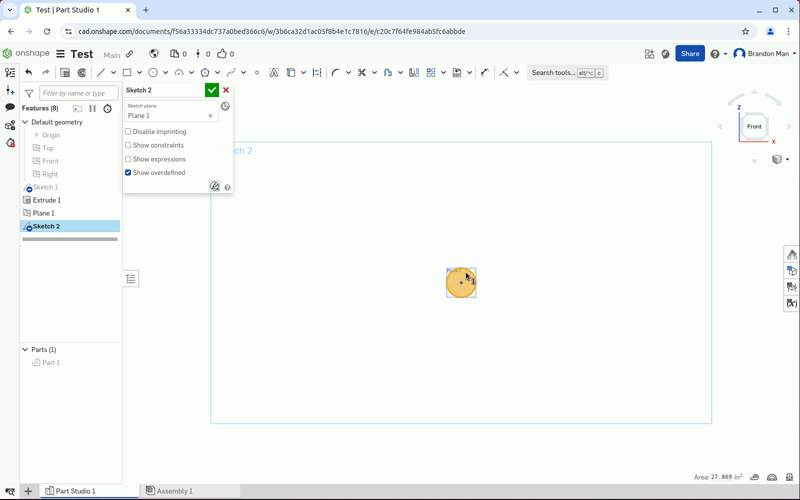
mouse_move(73, 352)
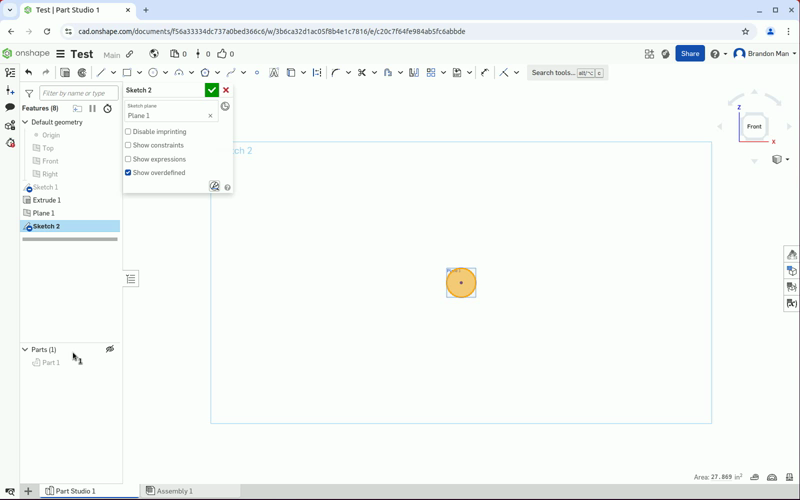
key(shift+y)
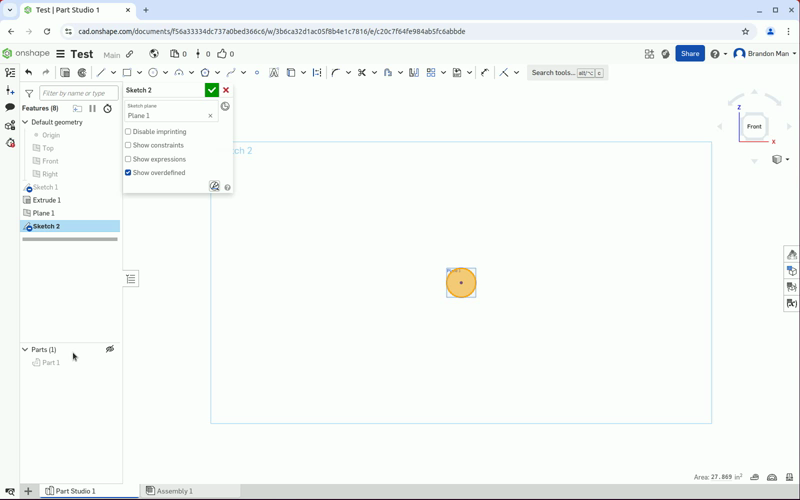
key(shift+e)
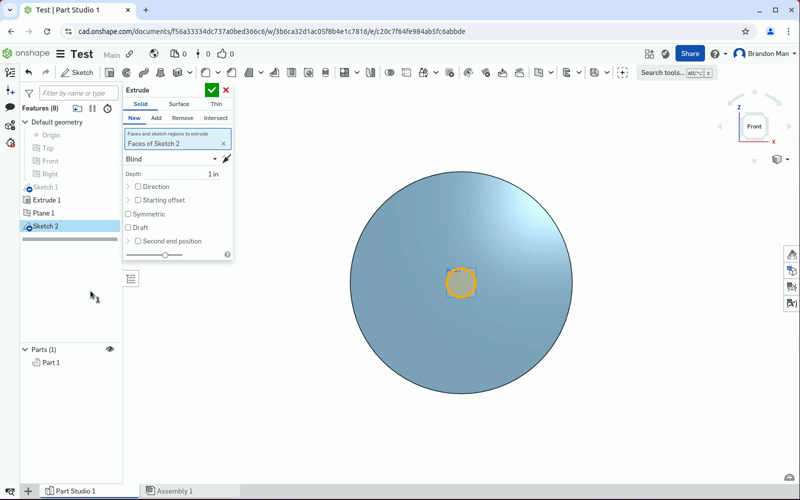
mouse_move(143, 106)
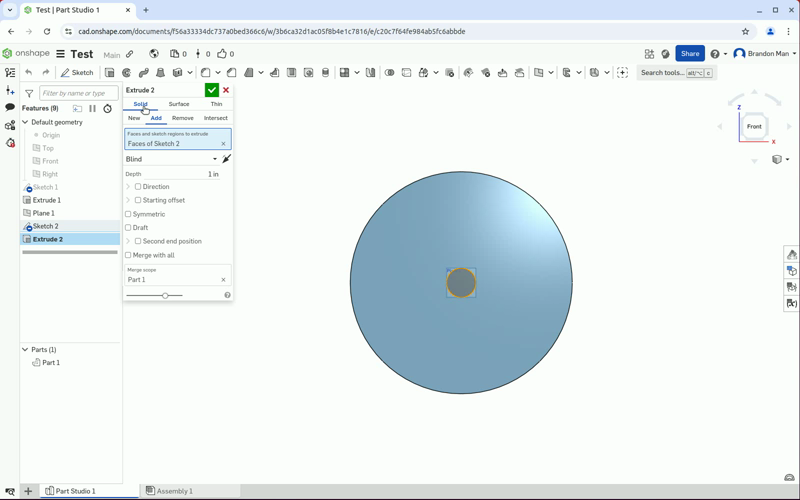
click(143, 106)
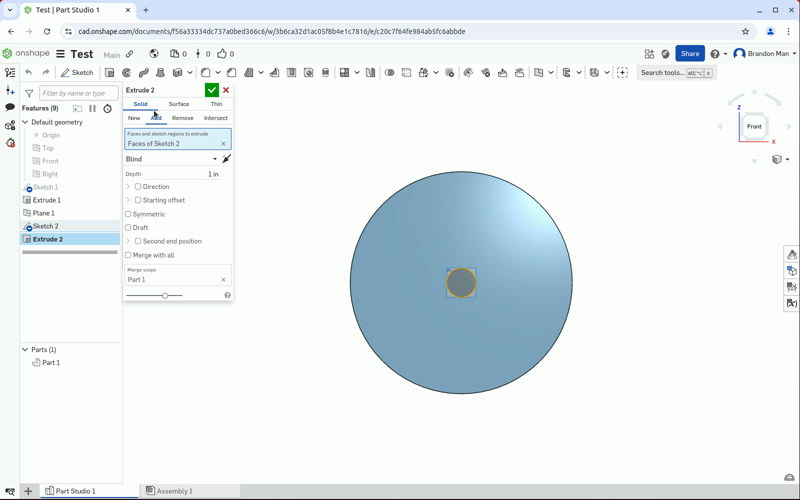
mouse_move(186, 120)
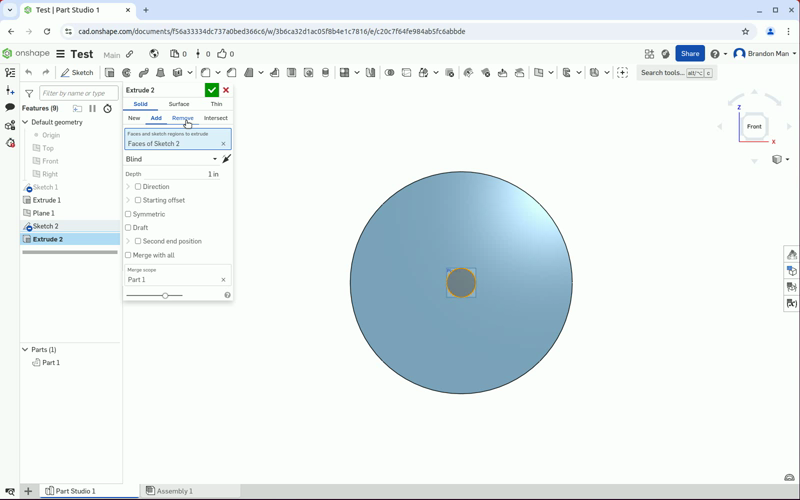
click(186, 120)
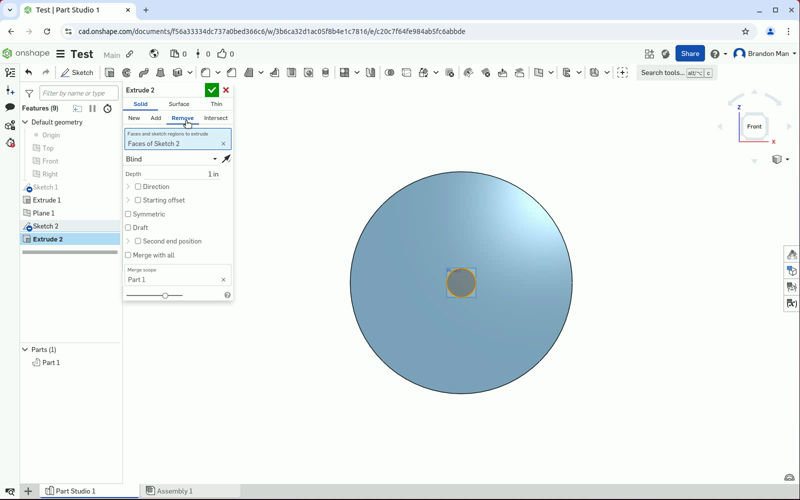
key(tab, 4)
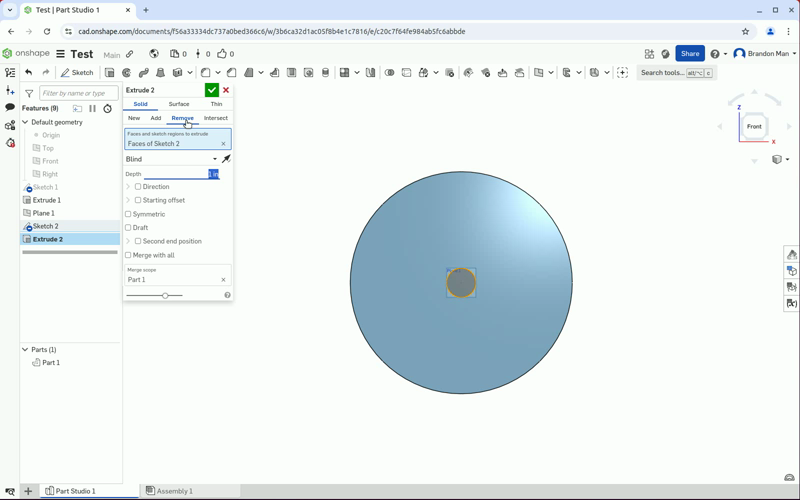
text(30.811)
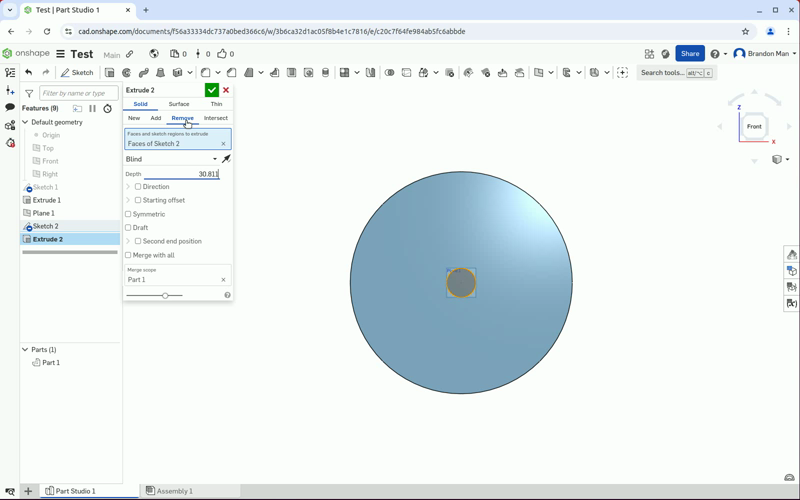
key(tab, 6)
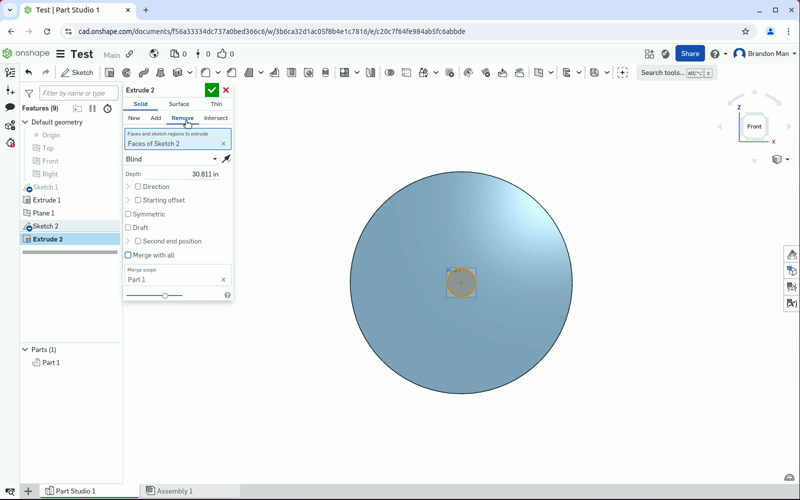
key(space)
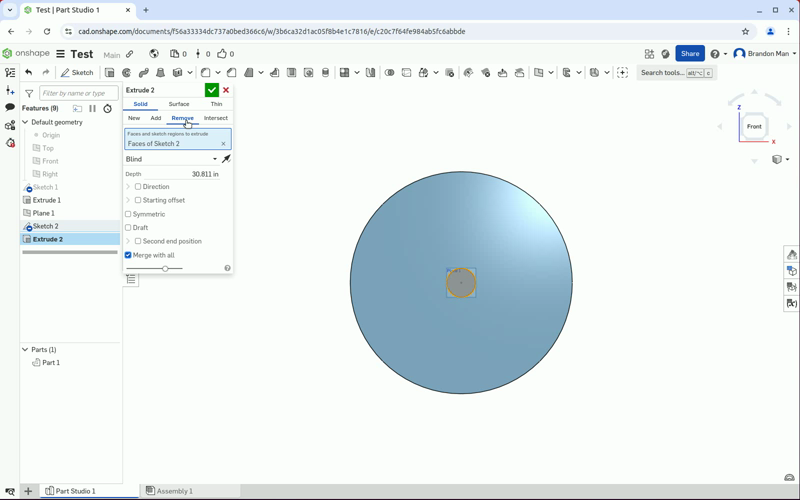
key(enter)
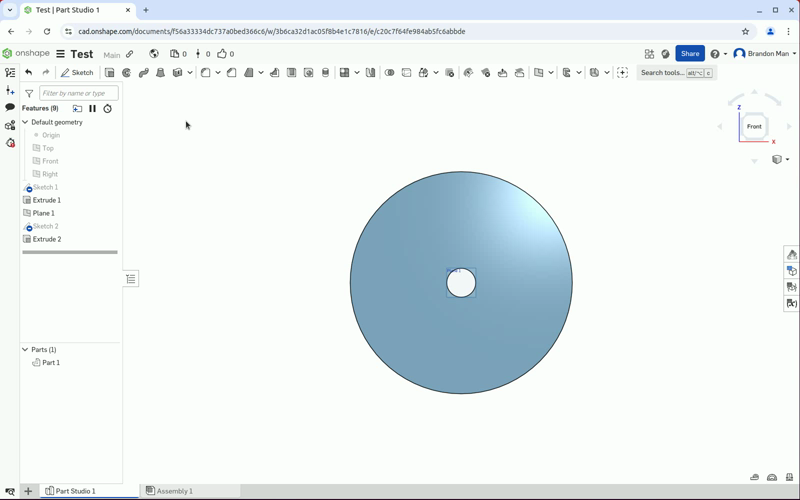
key(shift+h)
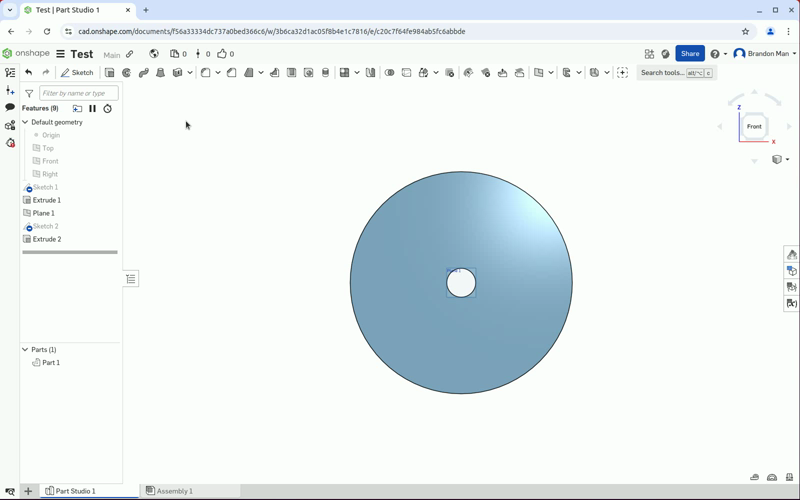
key(shift+h)
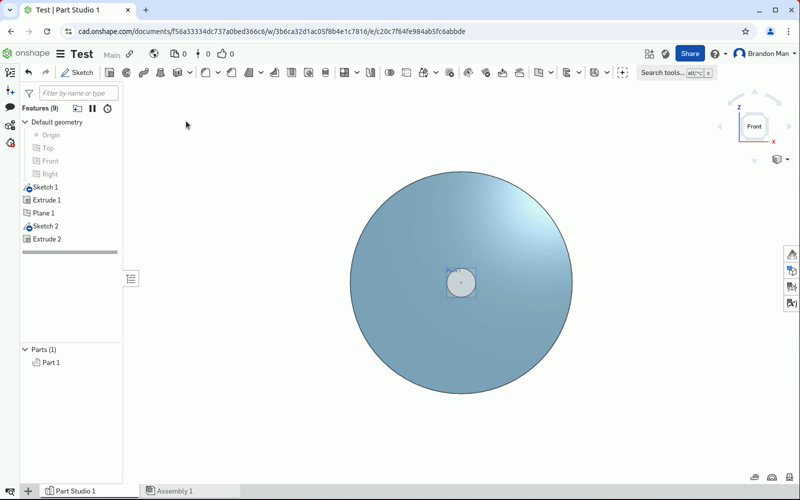
key(shift+7)
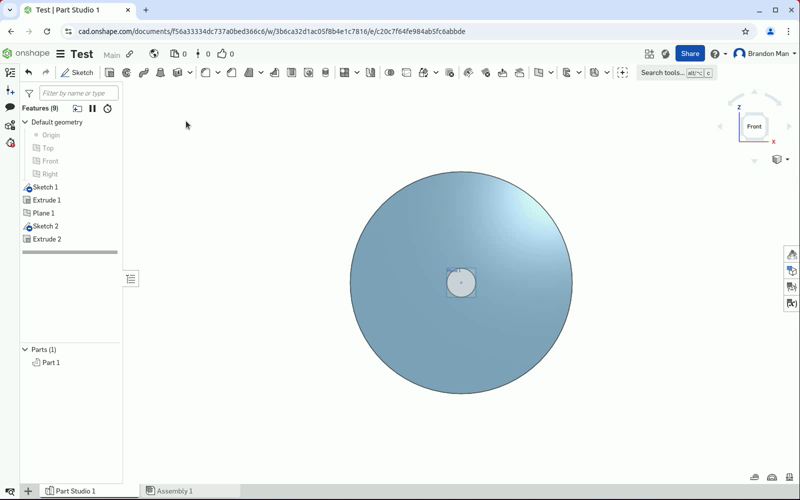
key(left, 2)
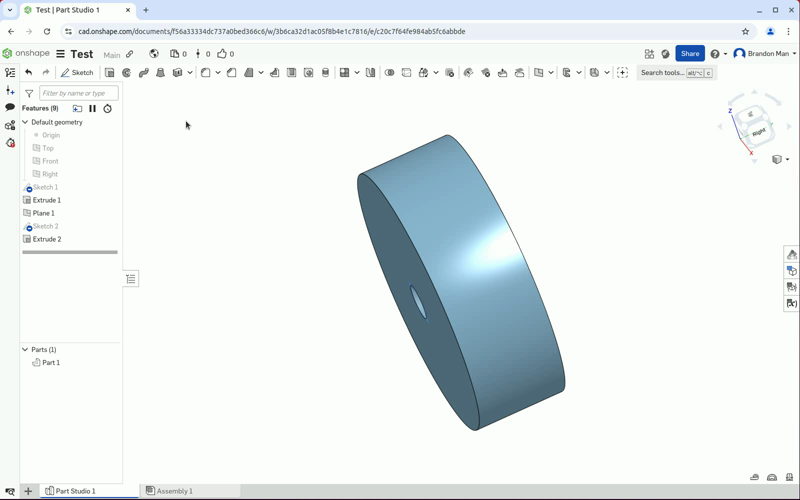
key(down, 2)
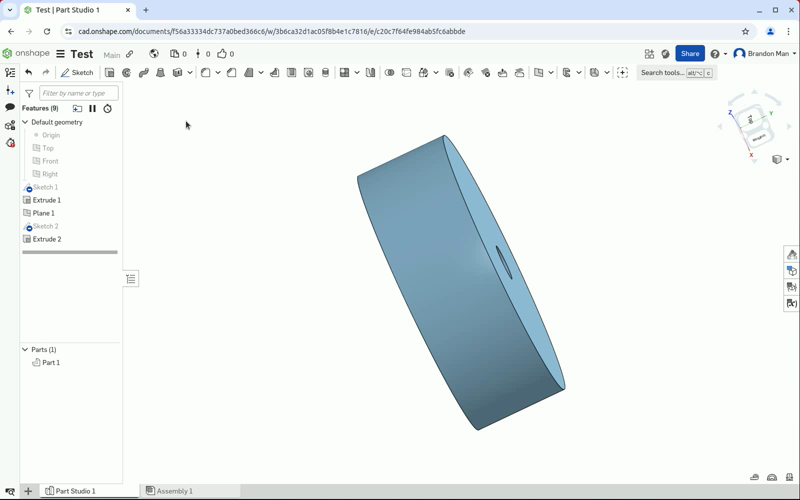
key(up, 2)
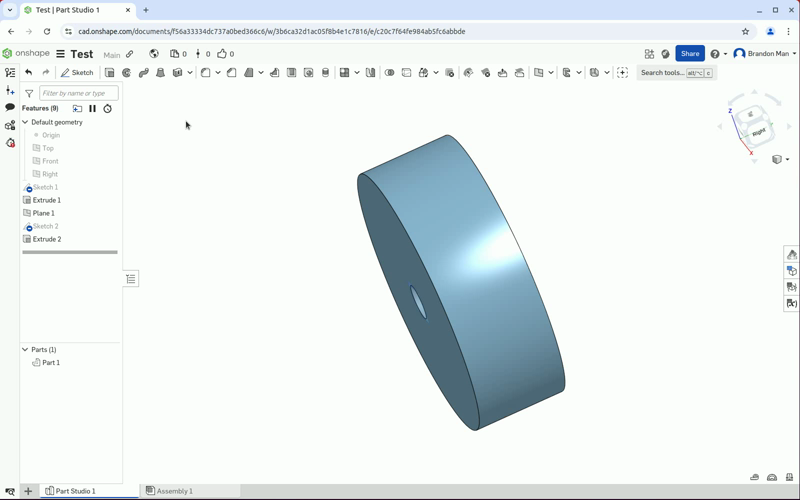
key(right, 2)
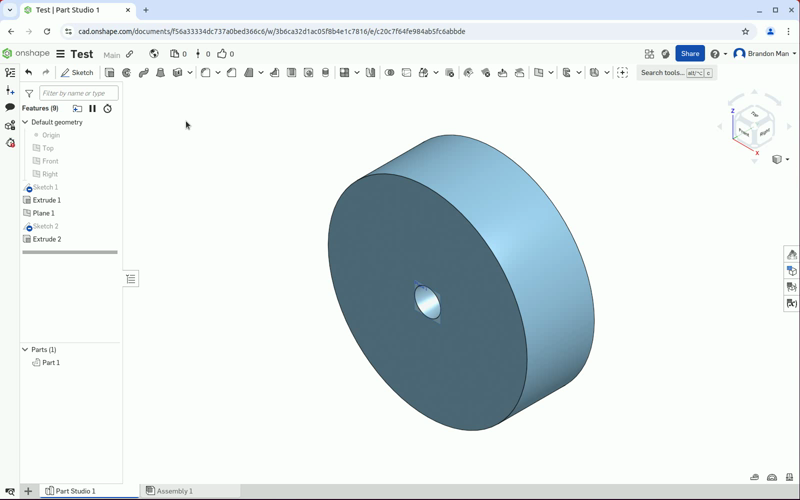
mouse_move(73, 189)
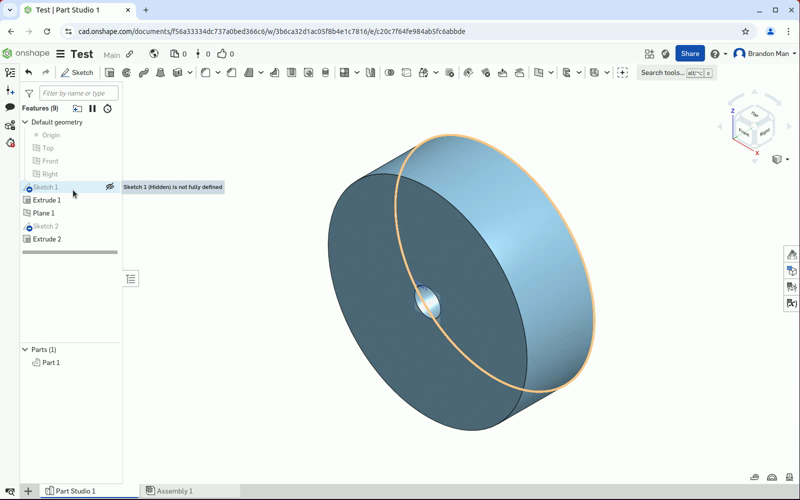
click(73, 189)